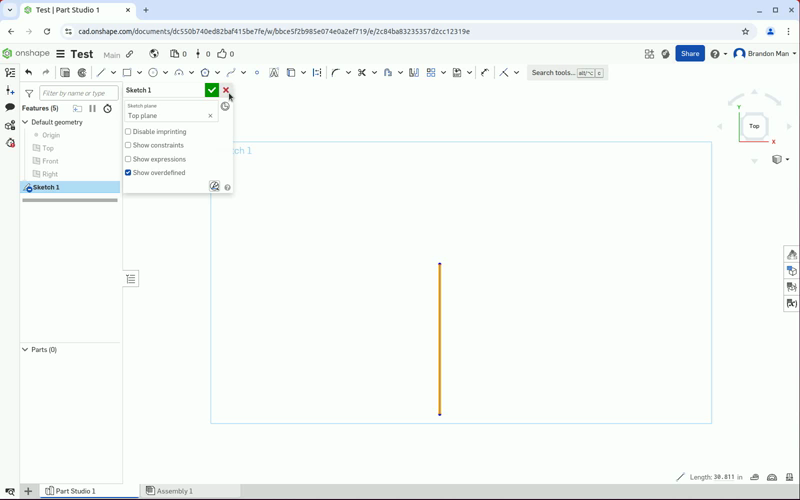
key(shift+h)
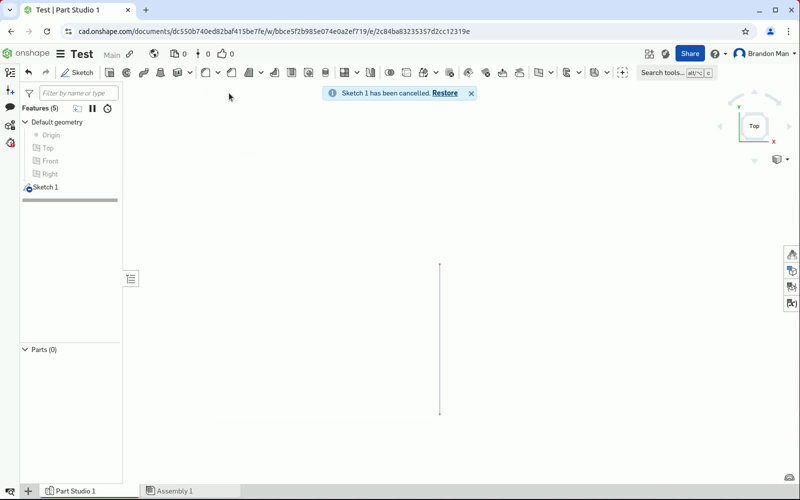
key(shift+s)
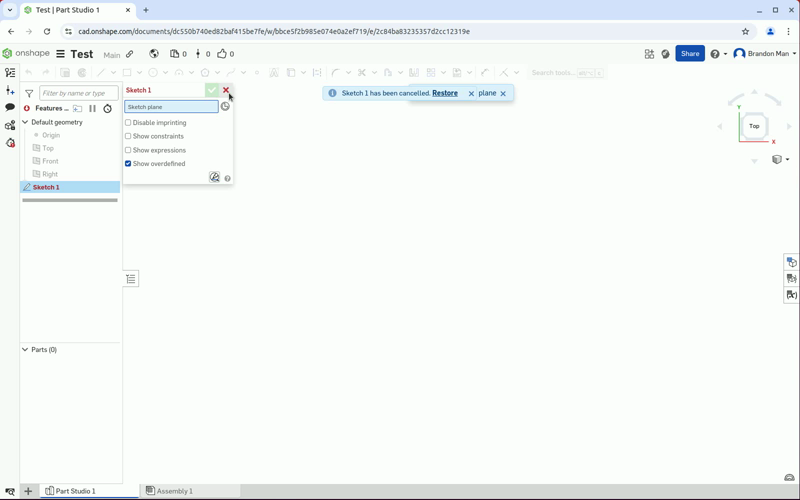
mouse_move(73, 150)
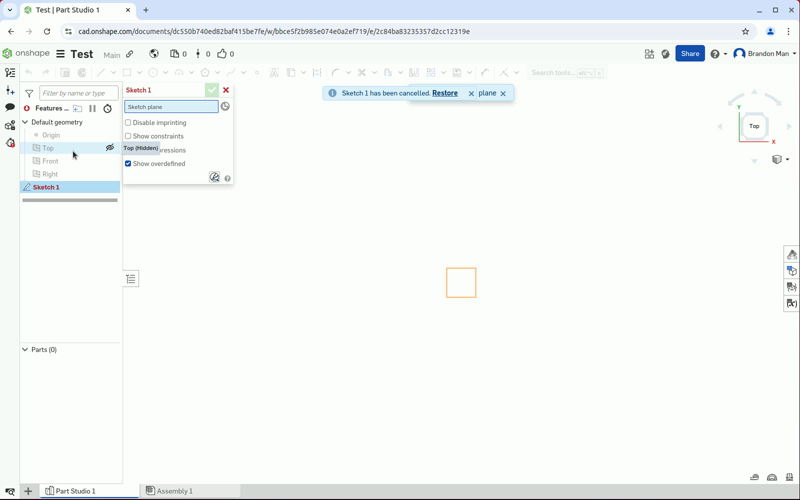
click(73, 150)
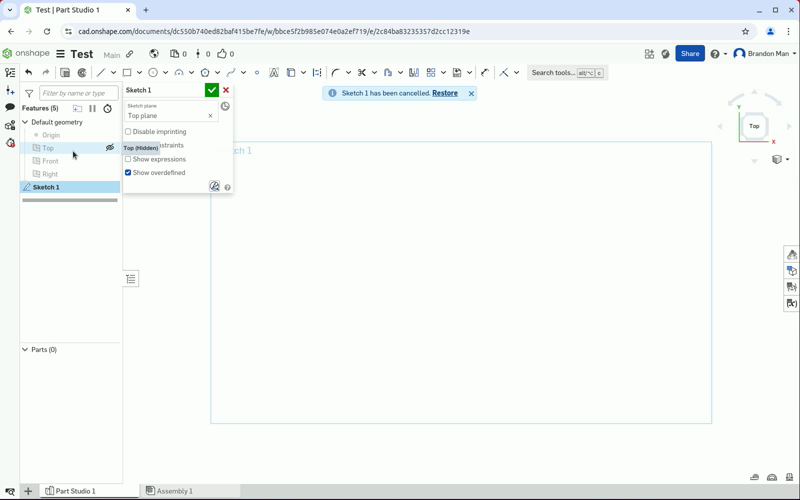
mouse_move(73, 352)
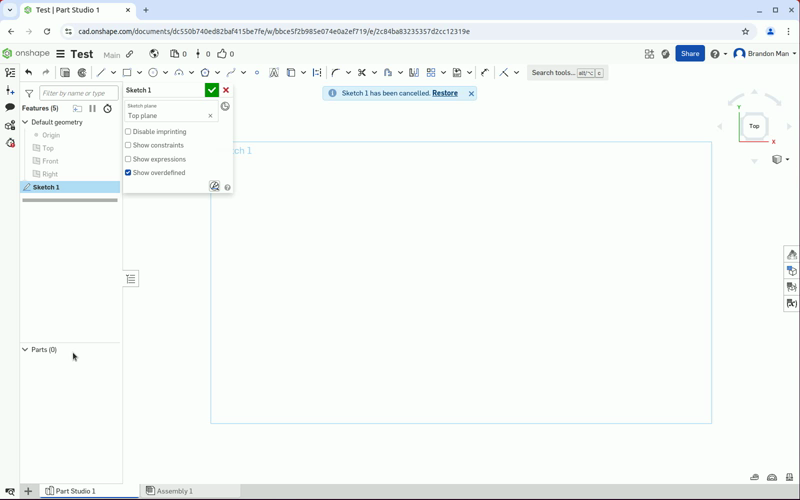
key(y)
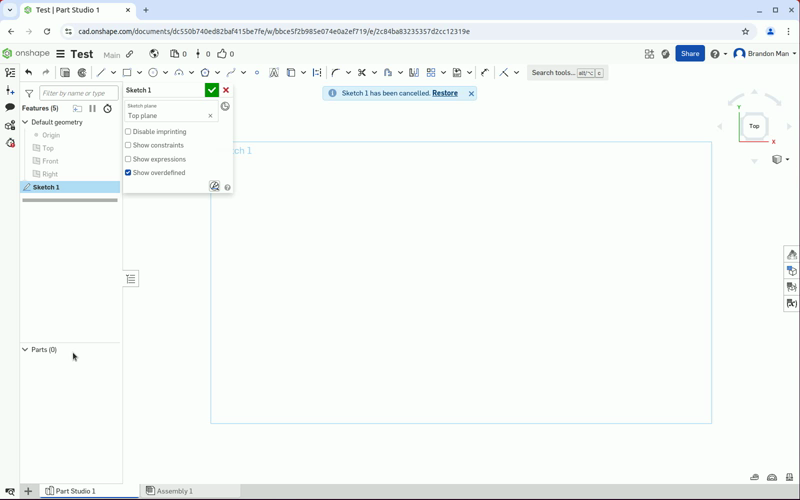
key(c)
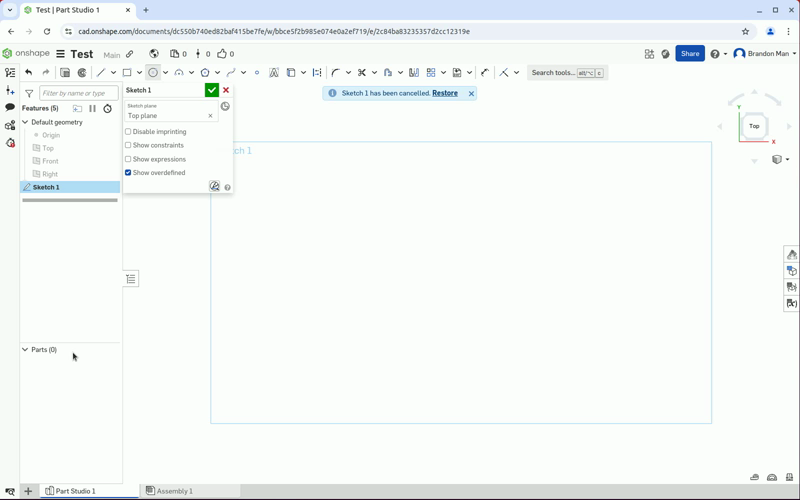
key_down(shift)
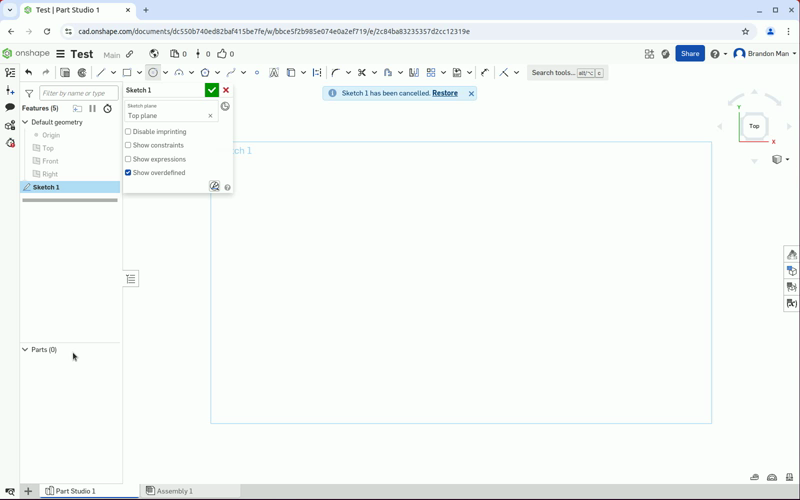
mouse_move(461, 282)
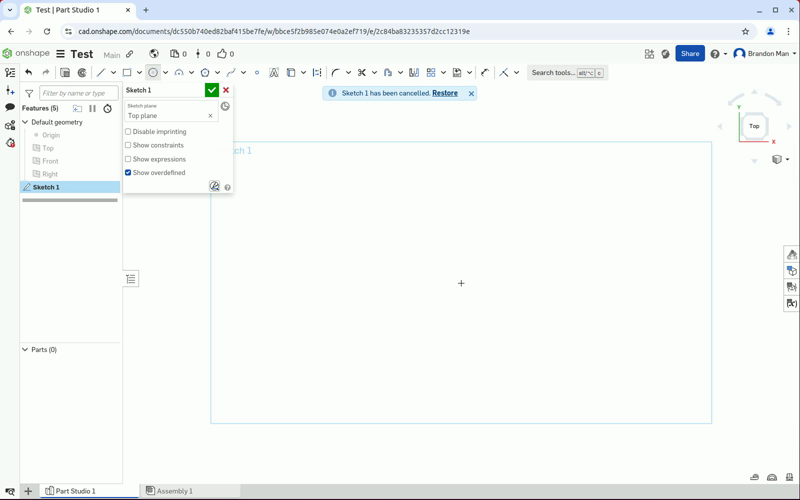
click(461, 282)
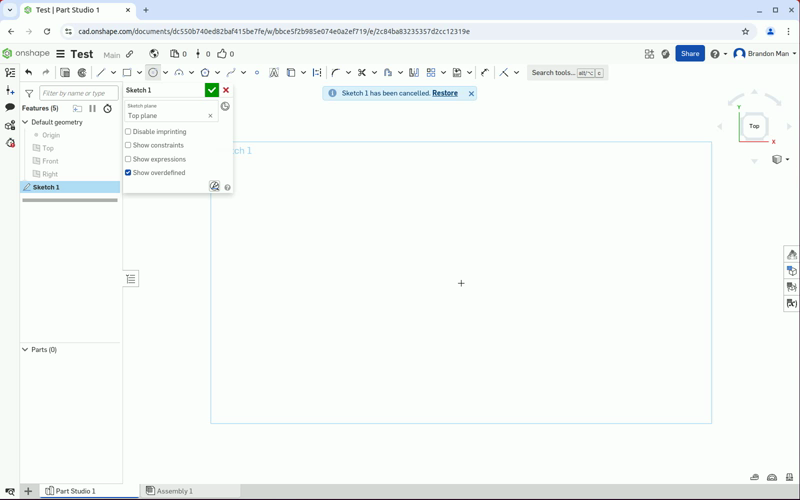
key_up(shift)
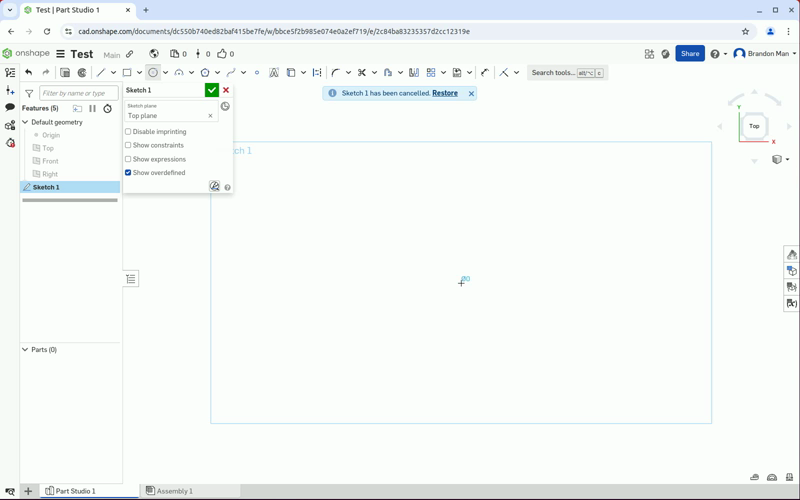
mouse_move(574, 282)
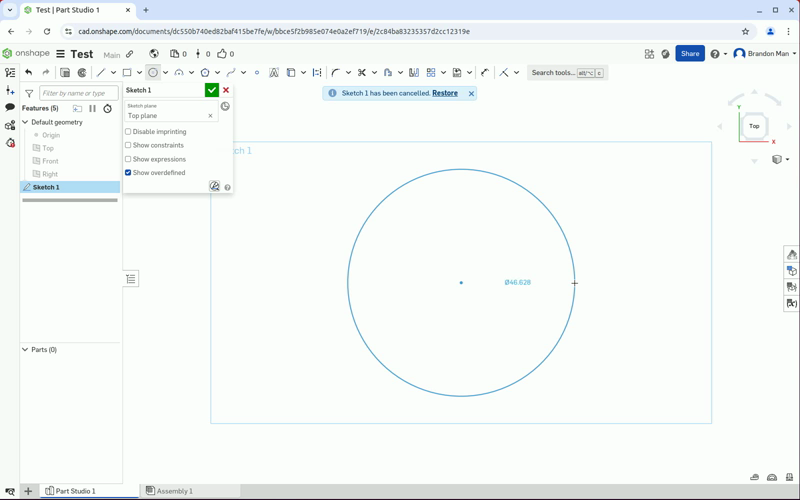
click(574, 282)
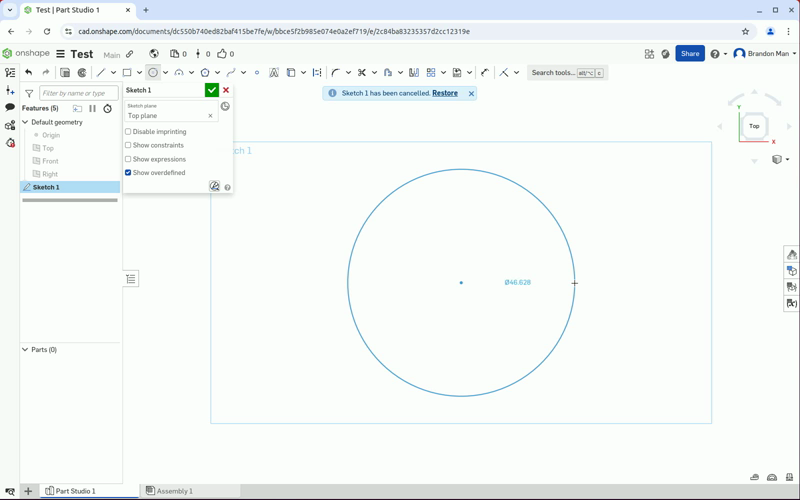
key(esc)
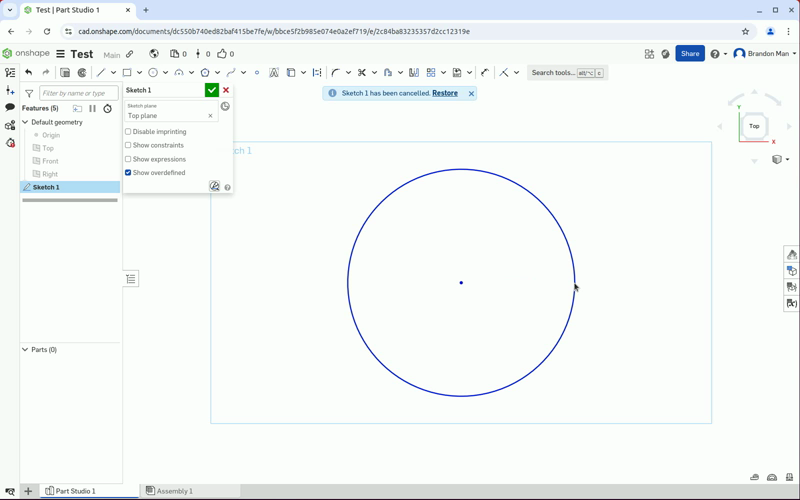
key(c)
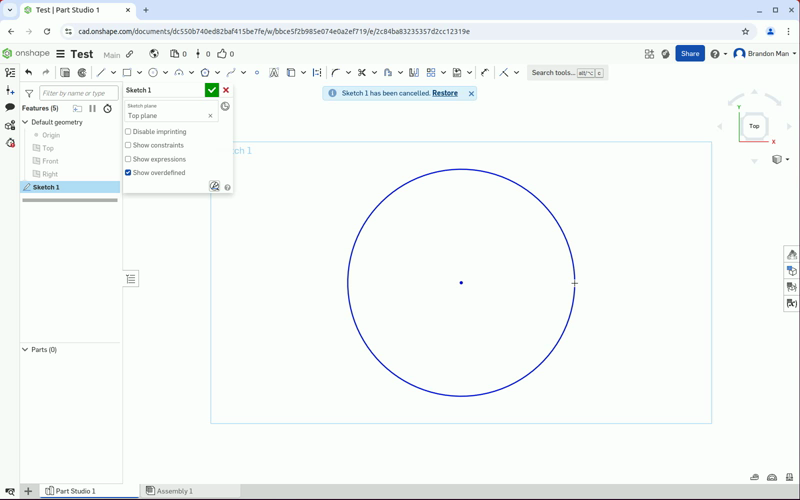
key_down(shift)
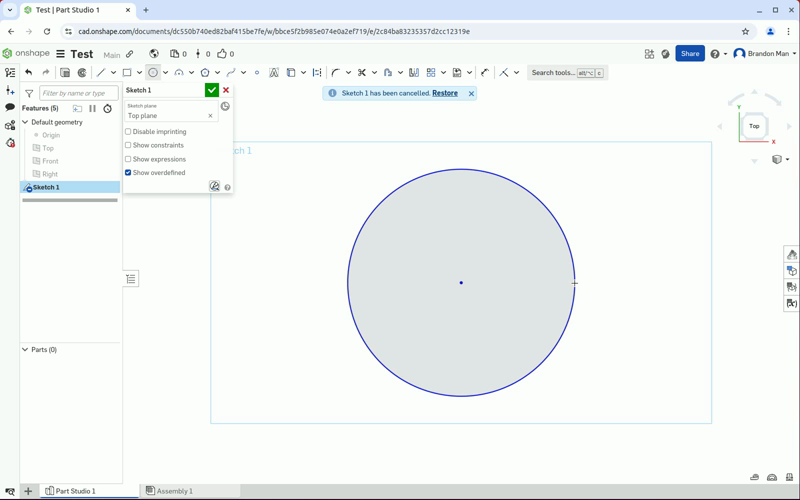
mouse_move(461, 282)
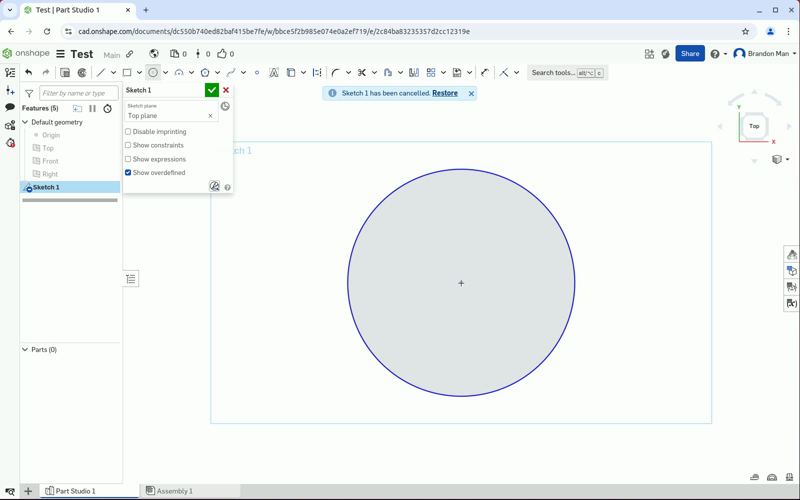
click(461, 282)
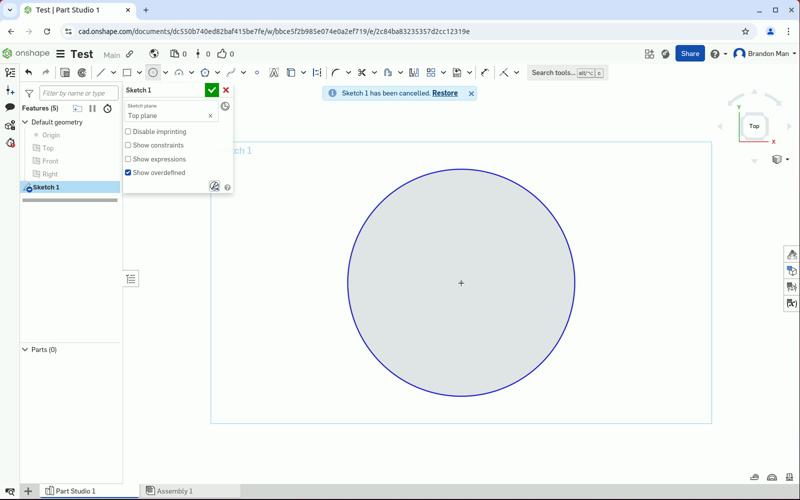
key_up(shift)
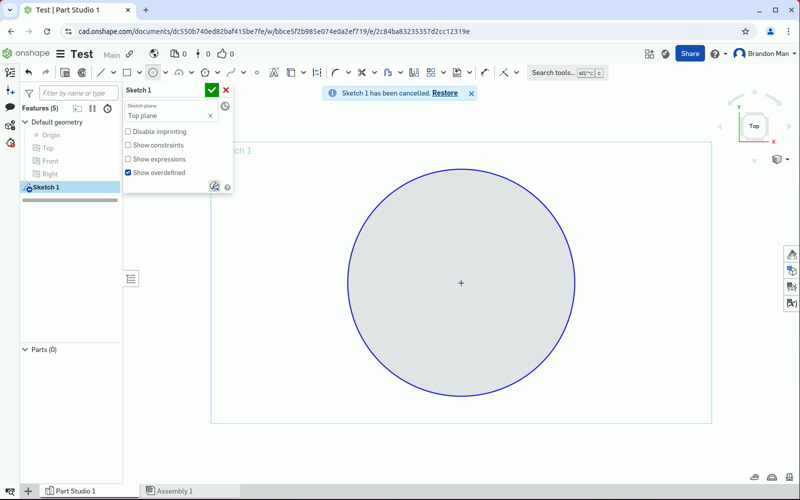
mouse_move(562, 282)
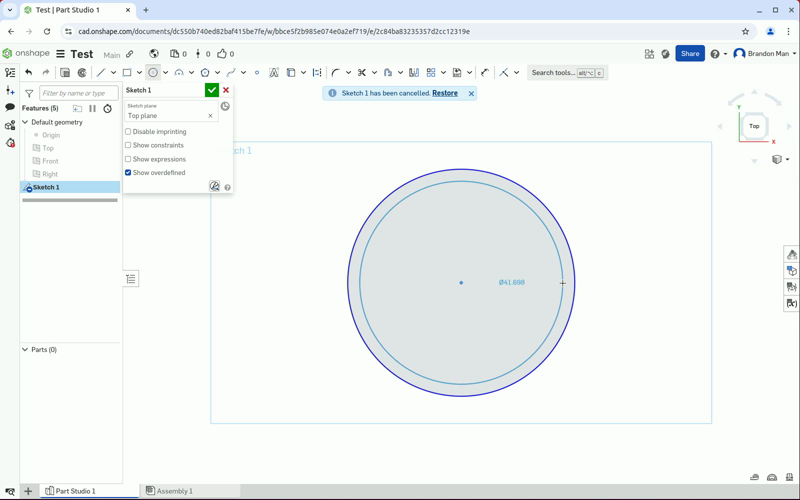
click(562, 282)
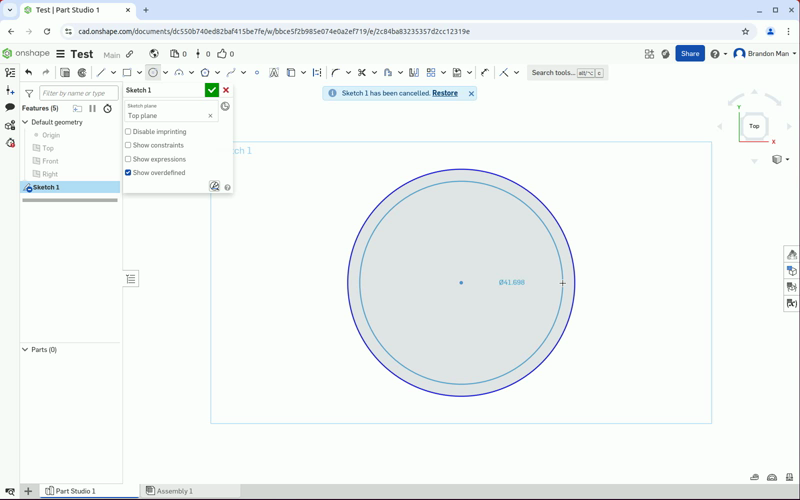
key(esc)
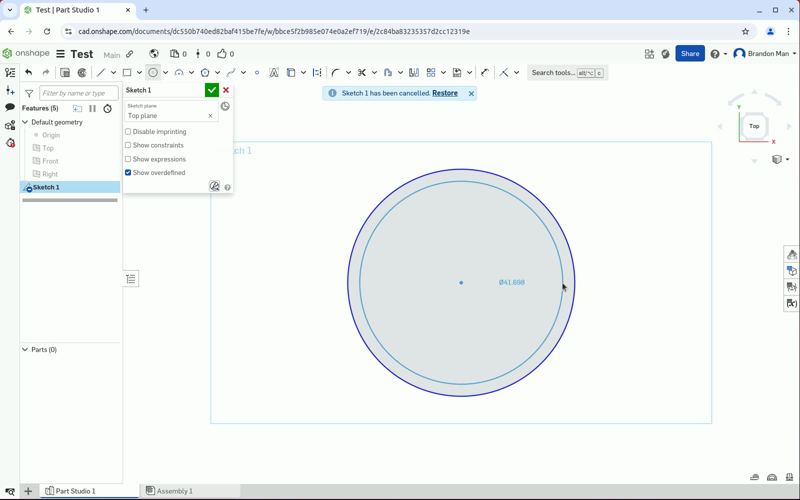
mouse_move(566, 260)
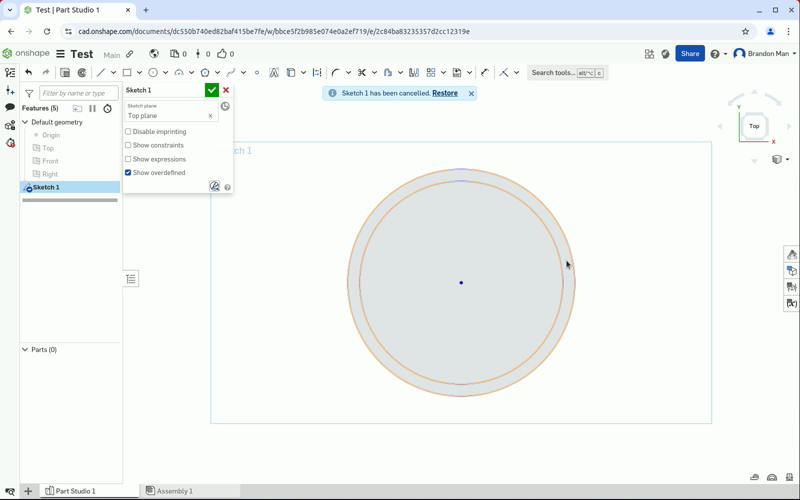
click(566, 260)
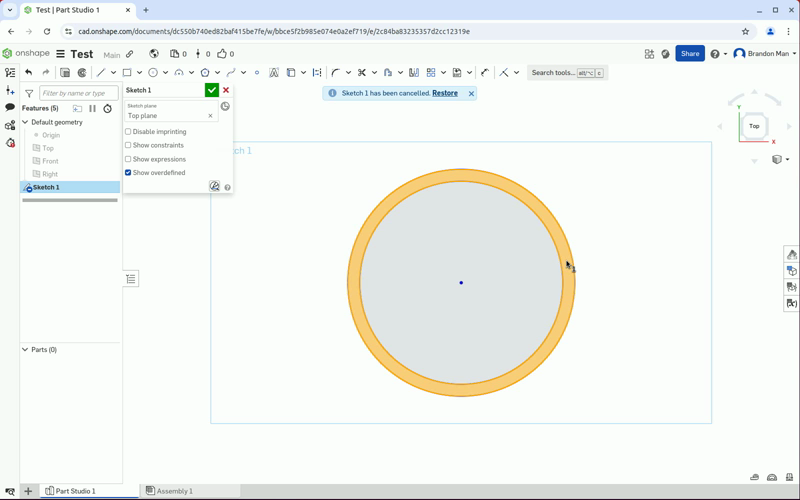
mouse_move(73, 352)
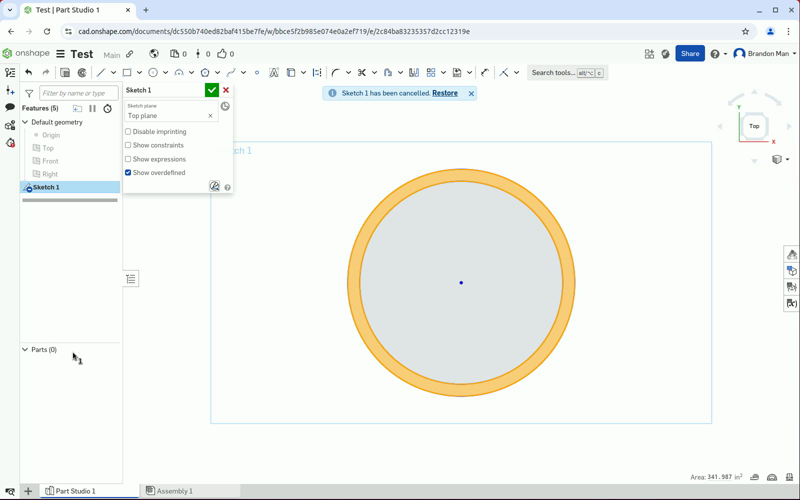
key(shift+y)
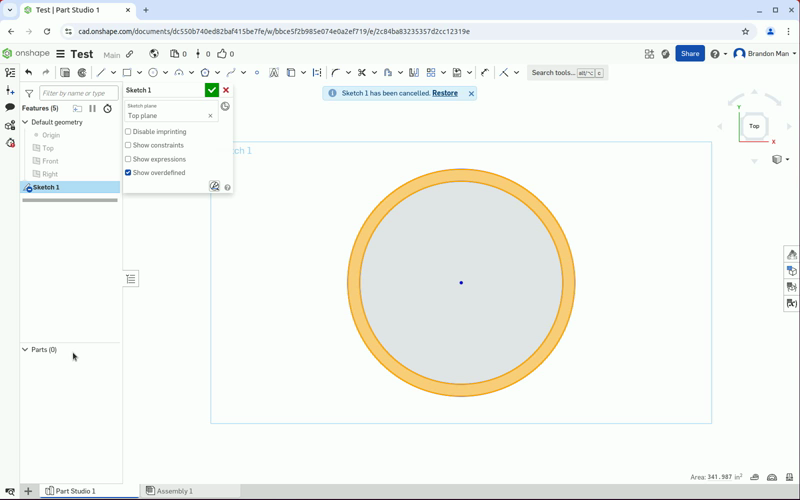
key(shift+e)
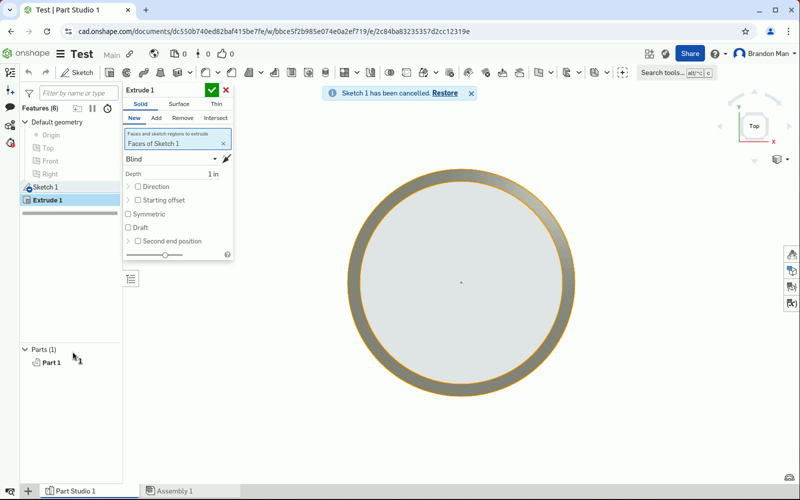
mouse_move(143, 106)
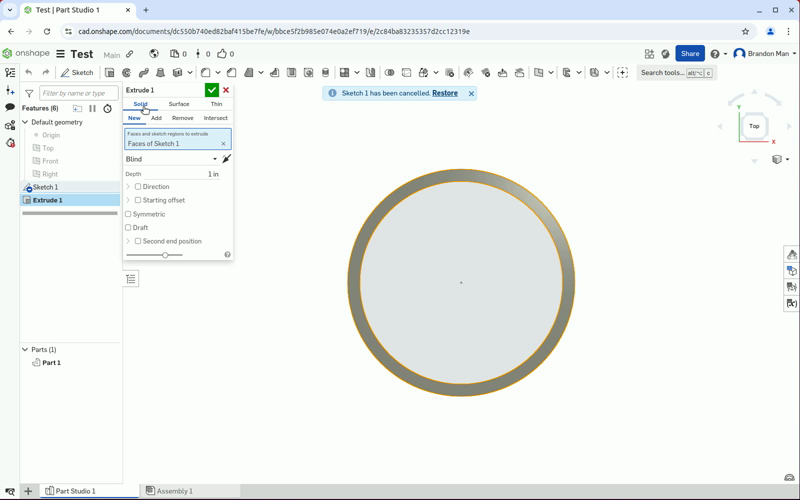
click(143, 106)
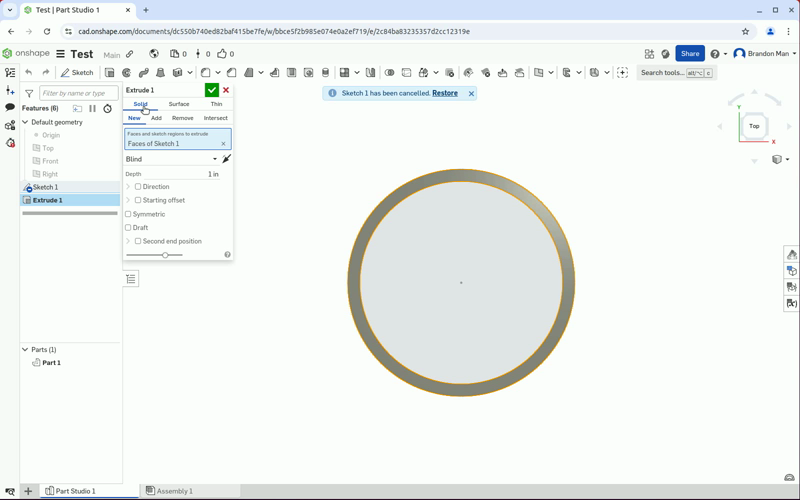
mouse_move(137, 120)
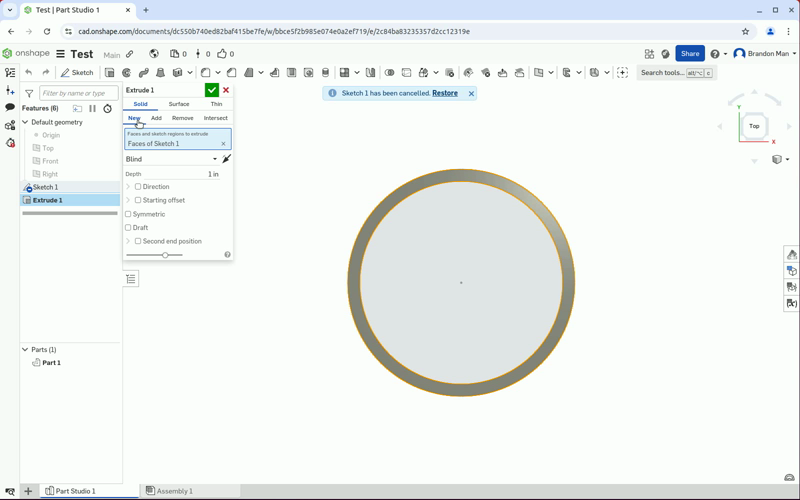
click(137, 120)
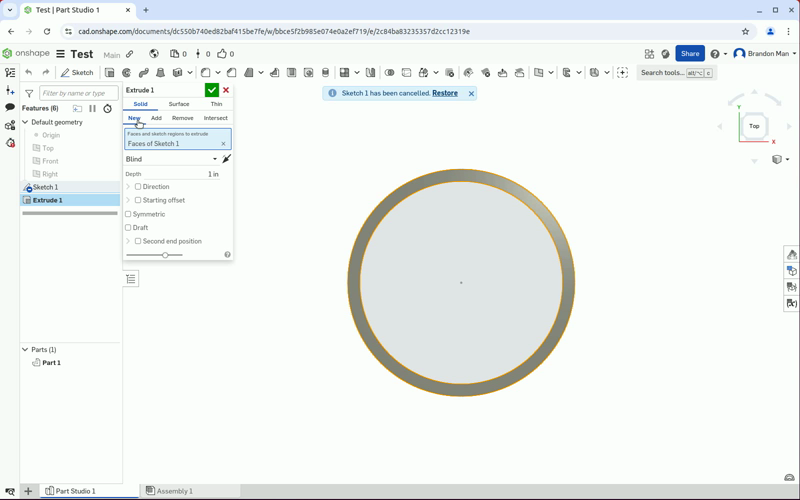
key(tab, 4)
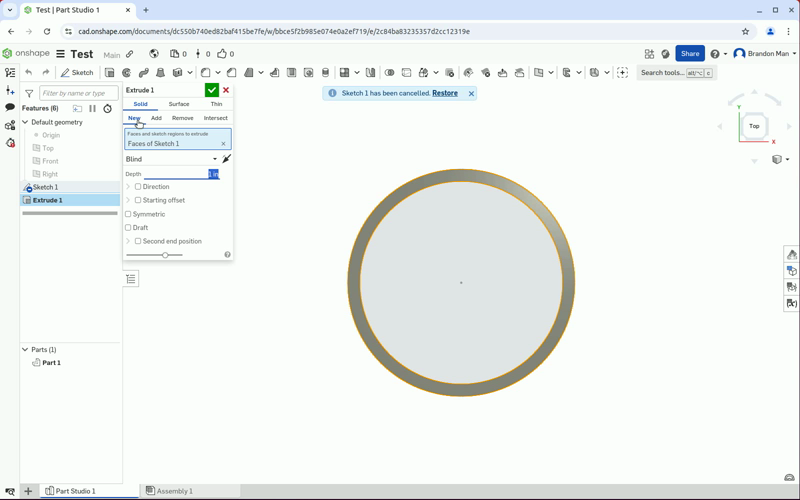
text(7.702)
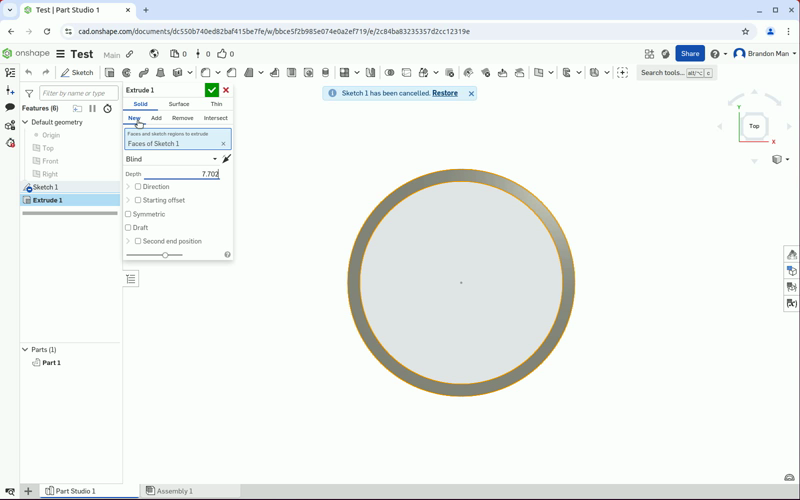
key(tab, 3)
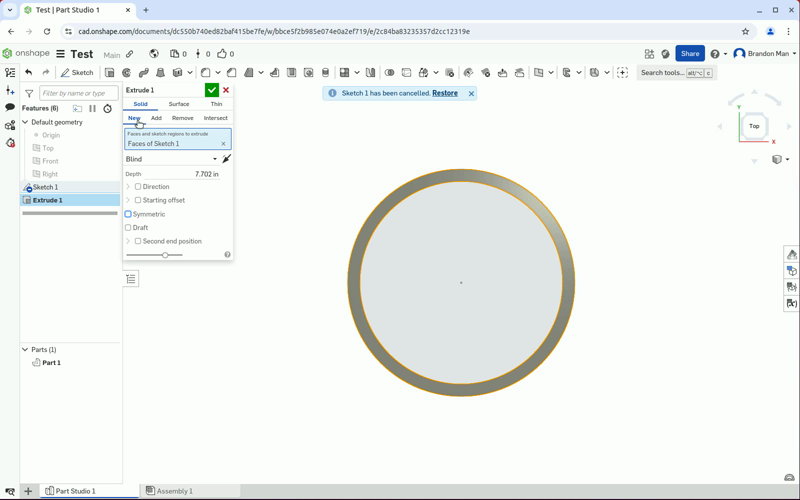
key(space)
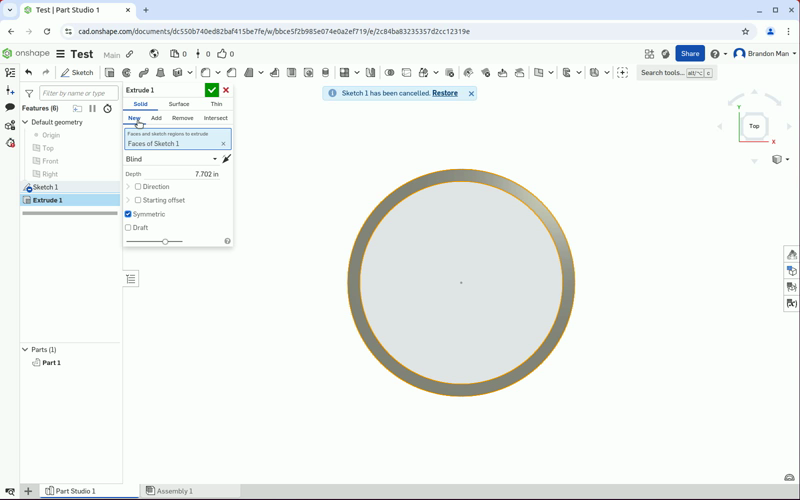
key(enter)
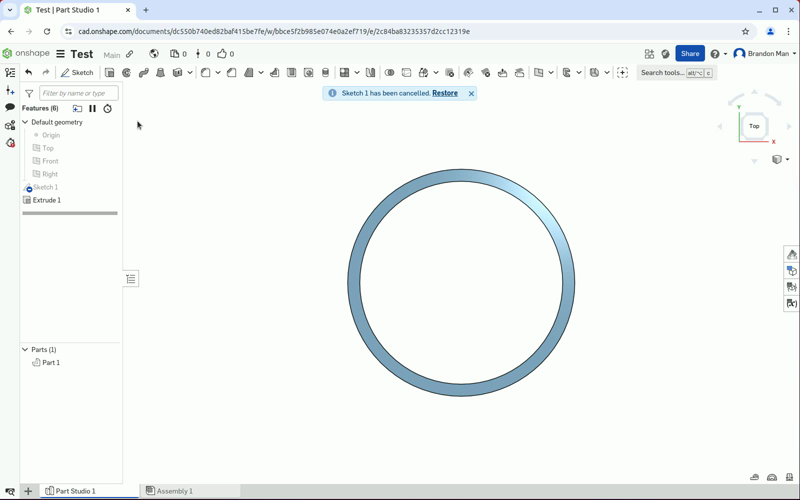
key(shift+h)
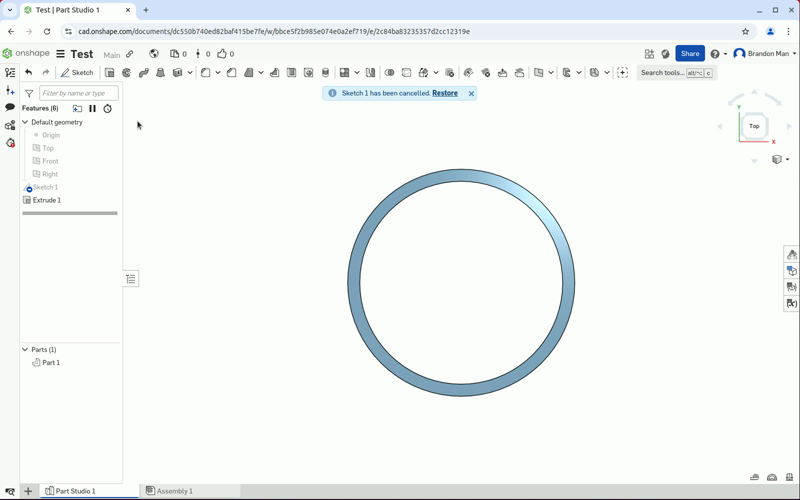
key(shift+h)
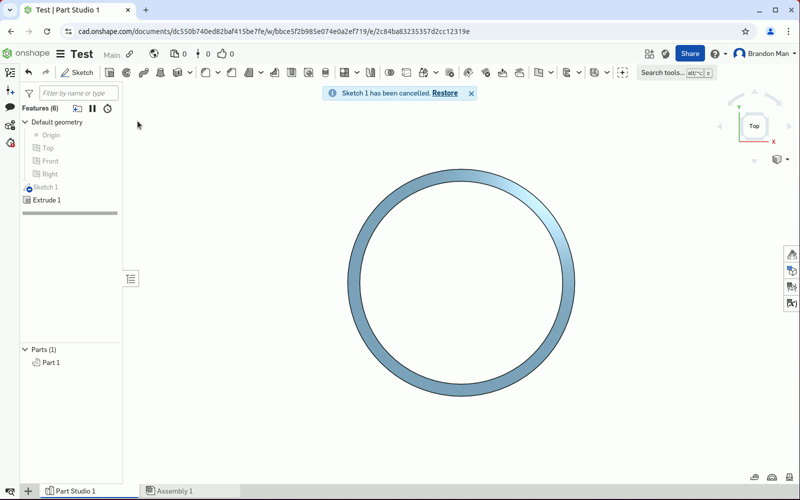
mouse_move(73, 189)
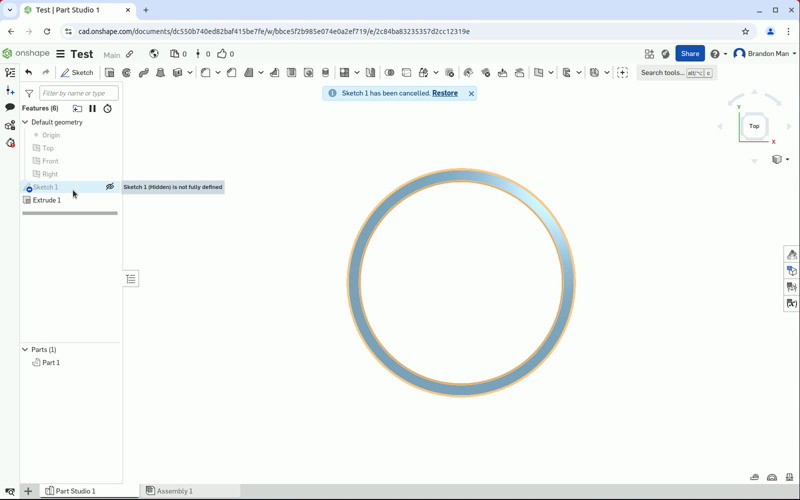
click(73, 189)
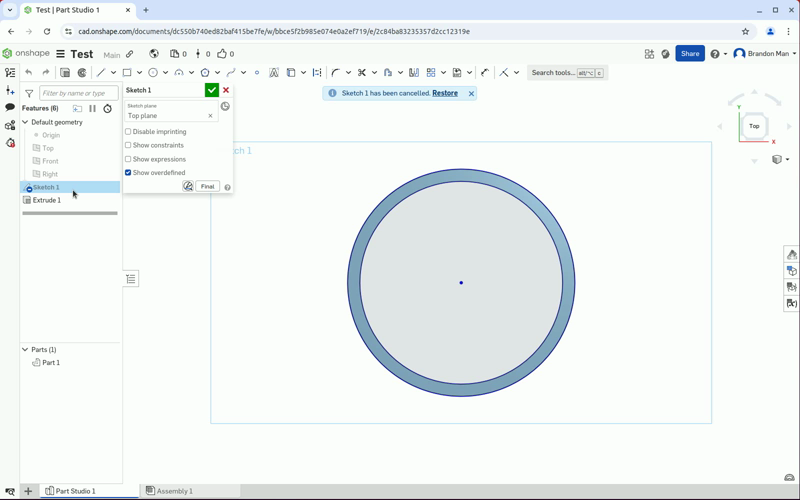
mouse_move(229, 92)
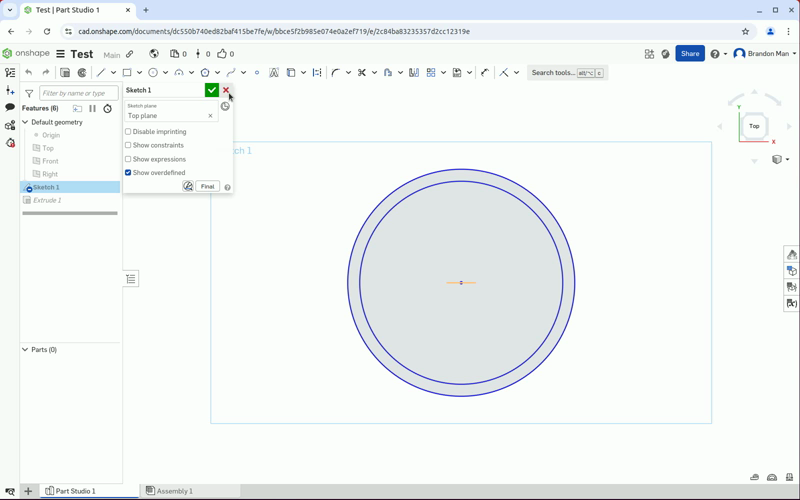
click(229, 92)
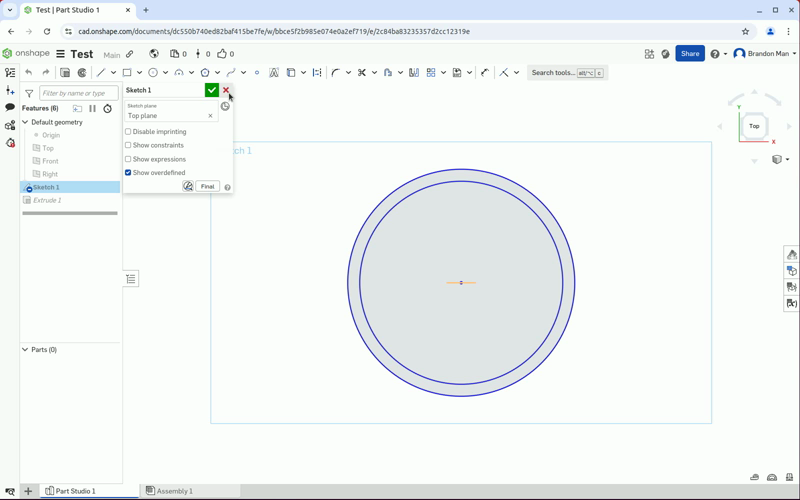
key(shift+s)
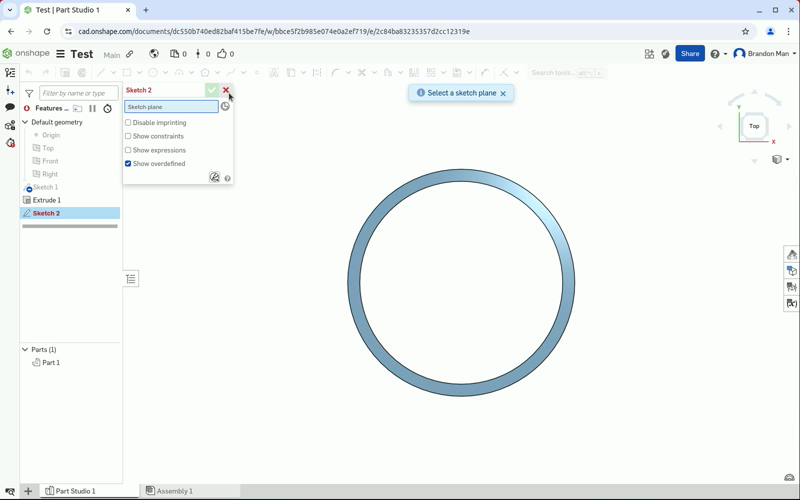
mouse_move(73, 150)
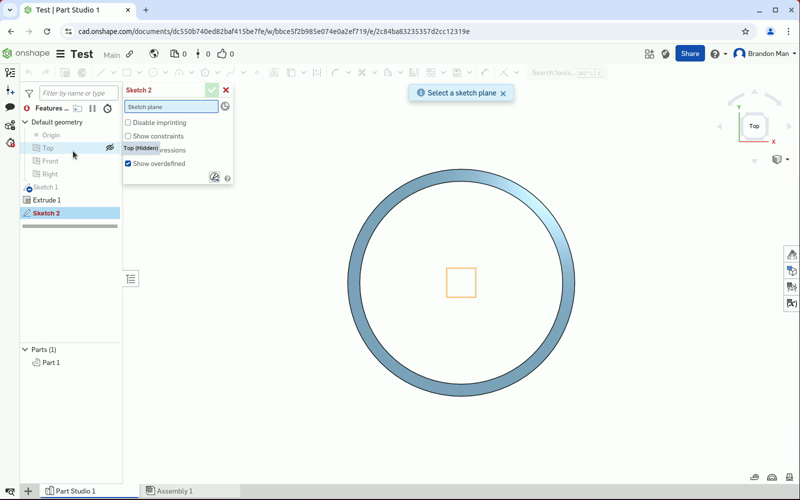
click(73, 150)
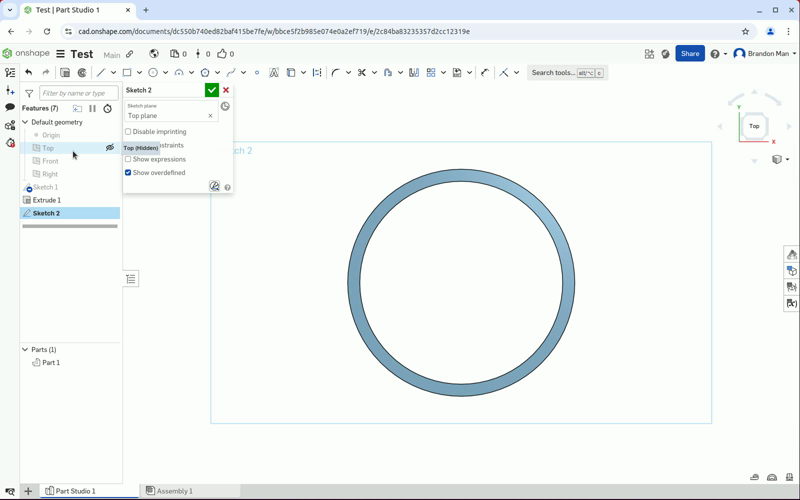
mouse_move(73, 352)
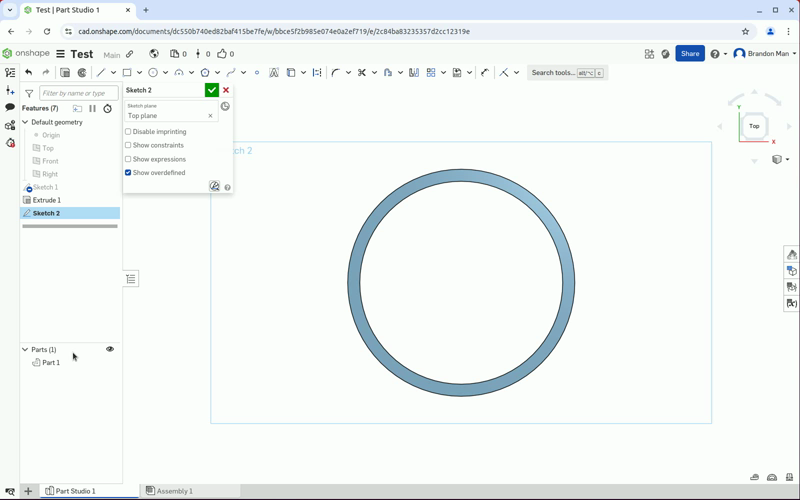
key(y)
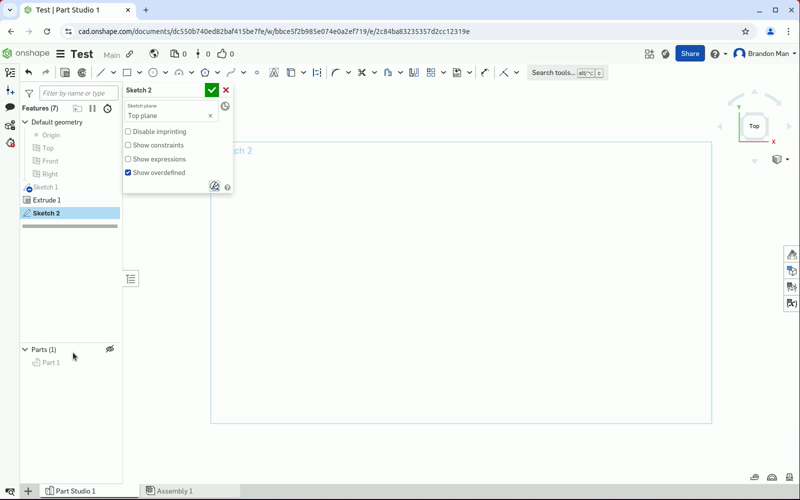
key(c)
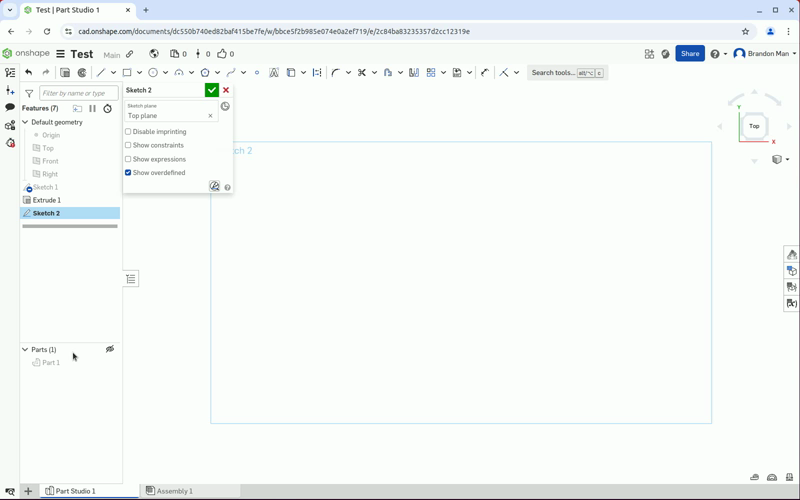
key_down(shift)
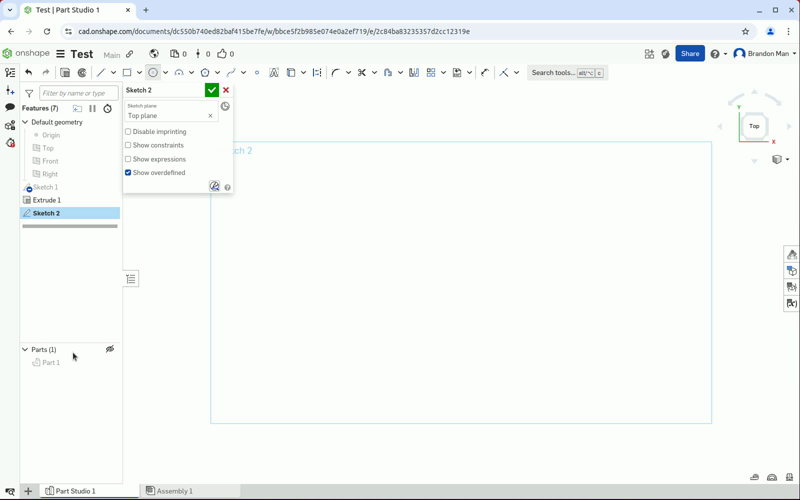
mouse_move(461, 282)
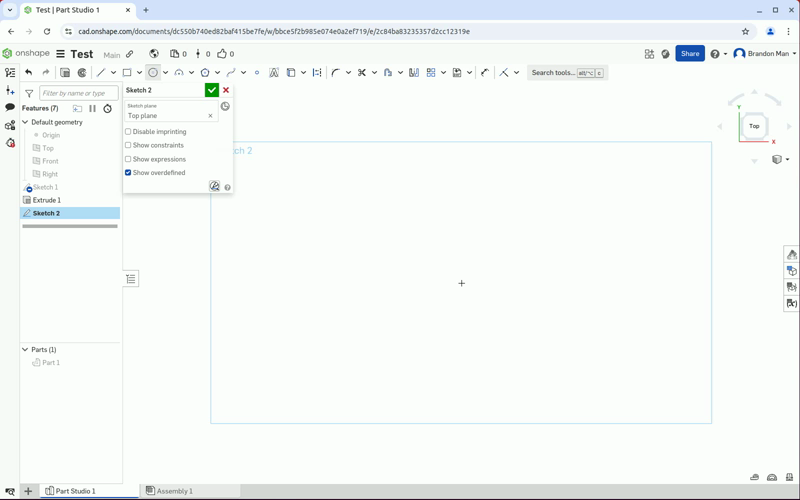
click(461, 282)
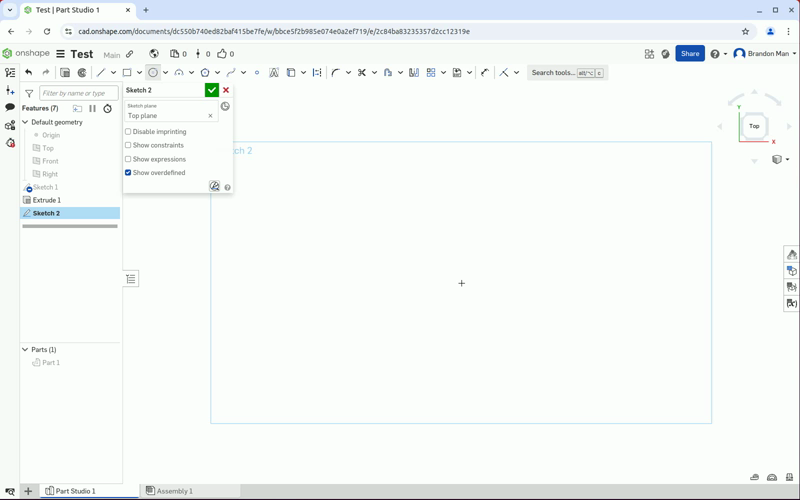
key_up(shift)
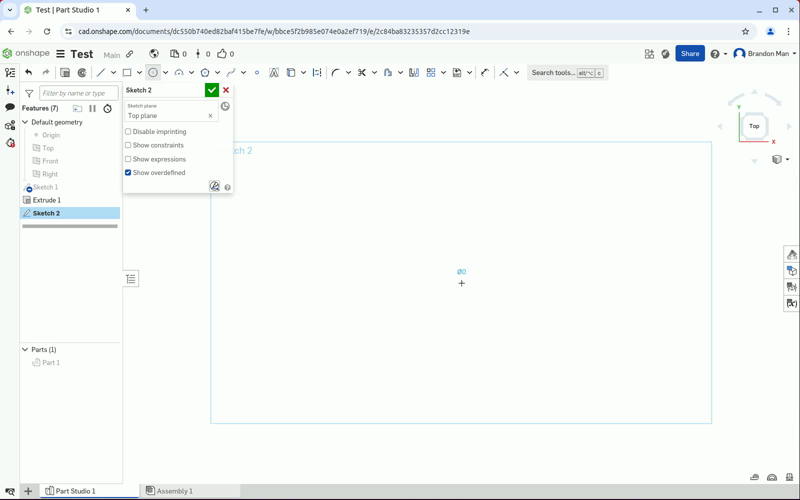
mouse_move(564, 282)
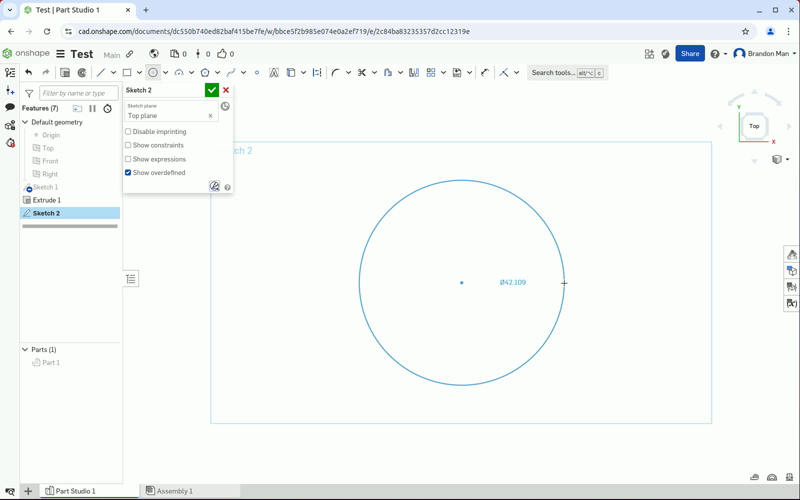
click(564, 282)
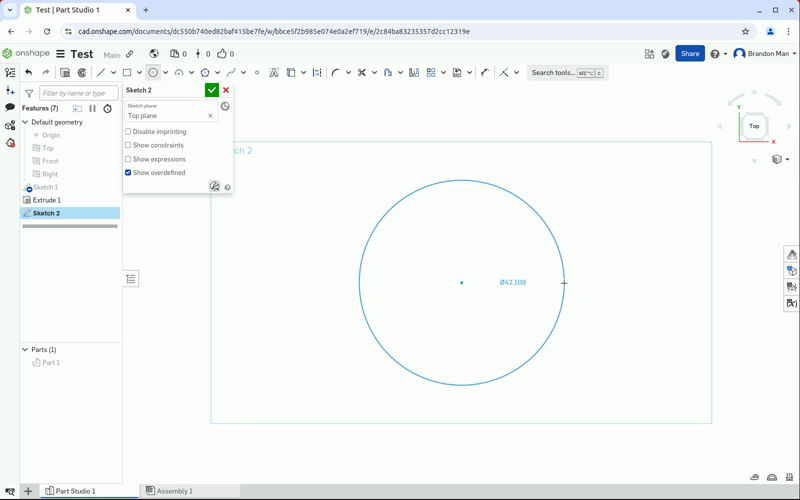
key(esc)
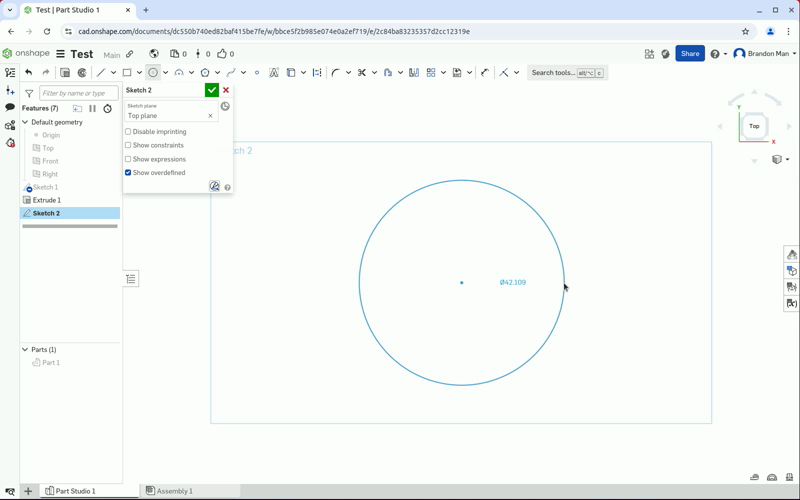
key(c)
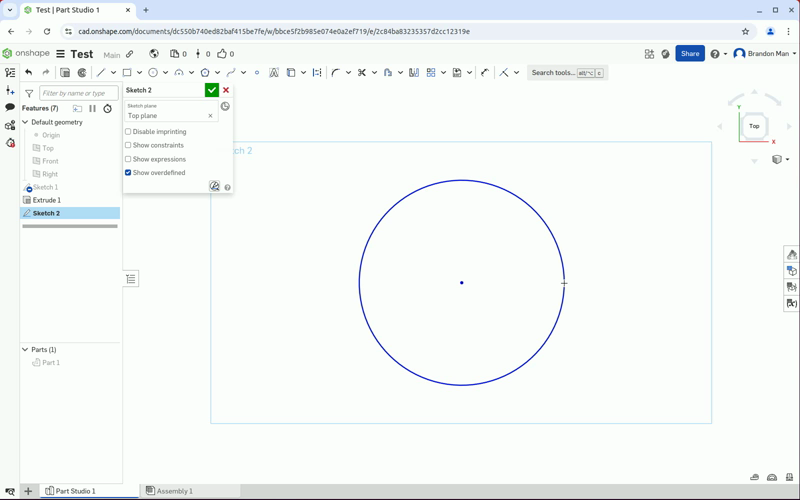
key_down(shift)
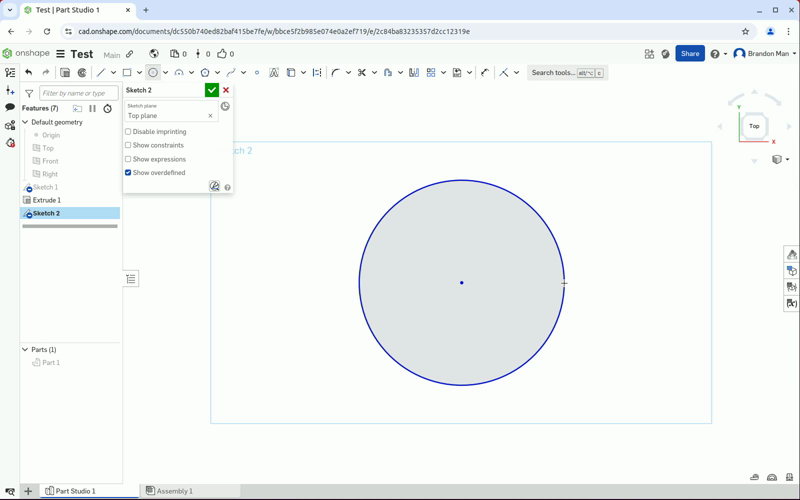
mouse_move(461, 282)
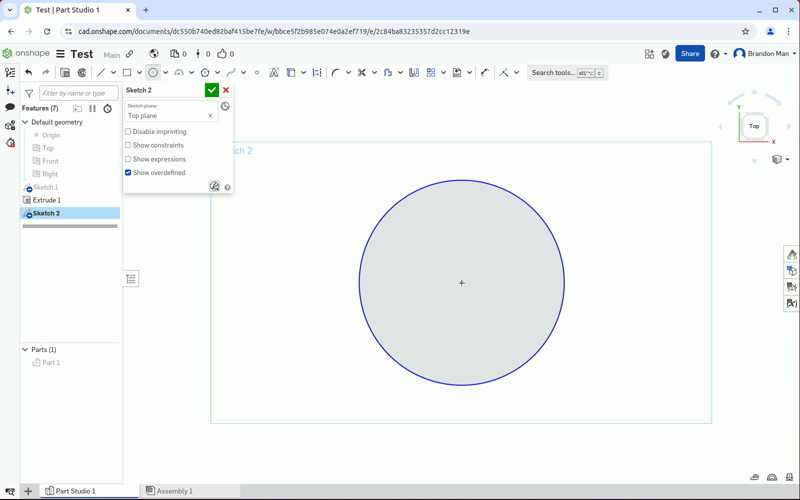
click(461, 282)
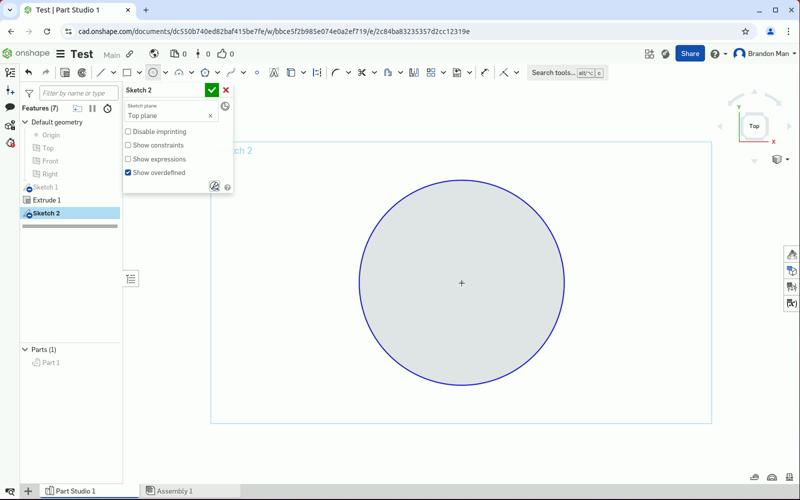
key_up(shift)
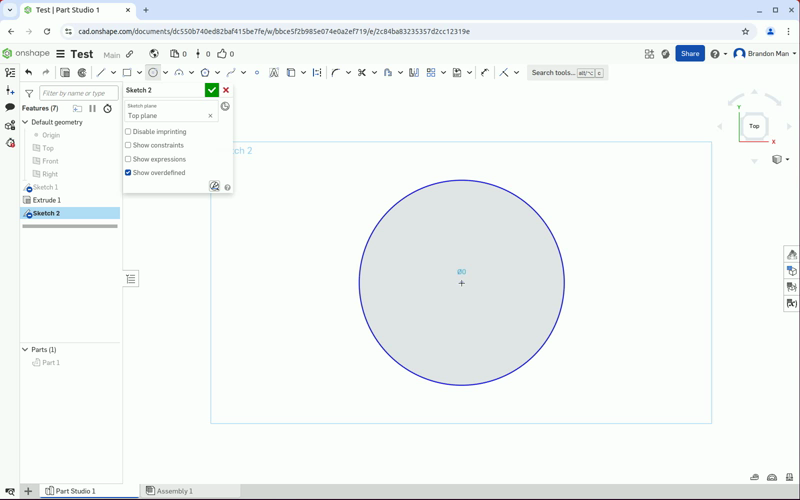
mouse_move(489, 282)
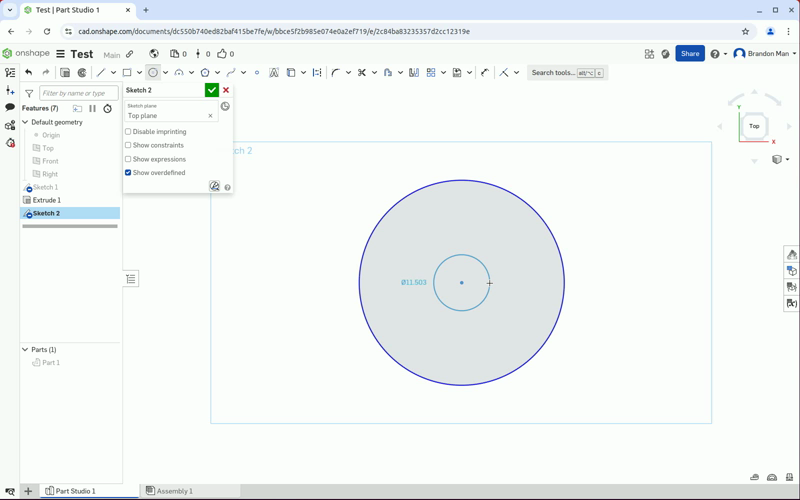
click(489, 282)
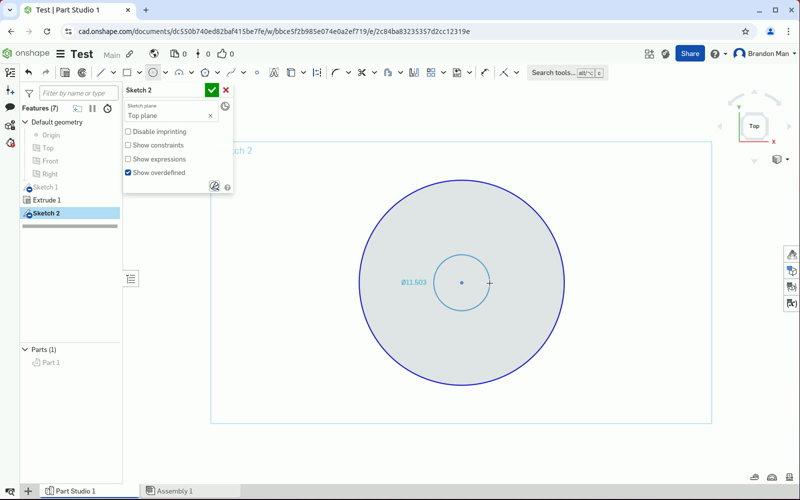
key(esc)
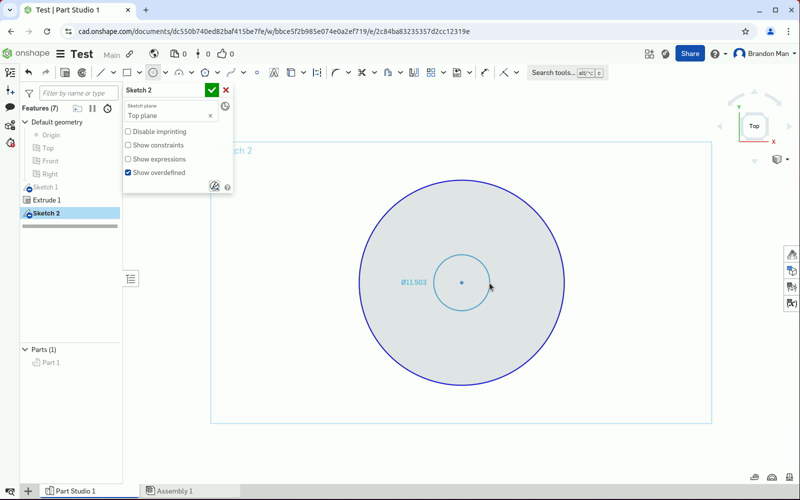
mouse_move(431, 223)
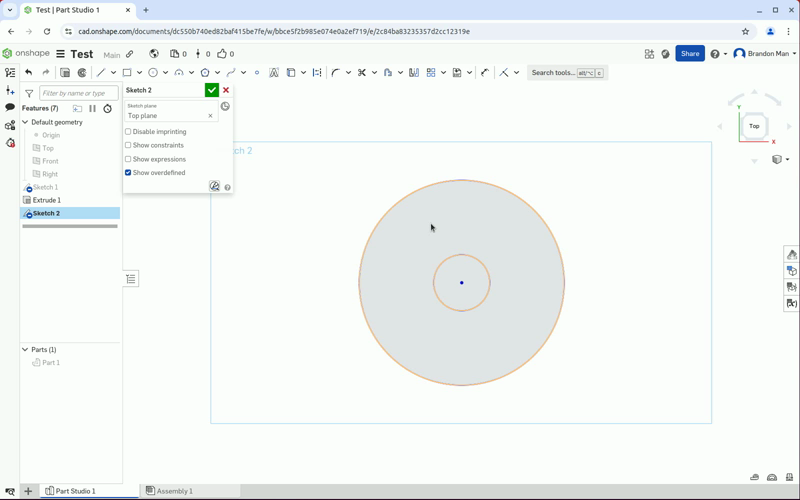
click(431, 223)
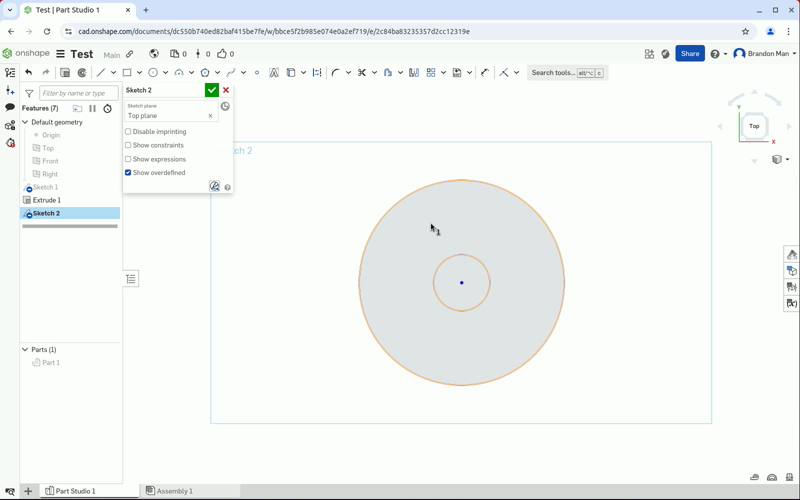
mouse_move(73, 352)
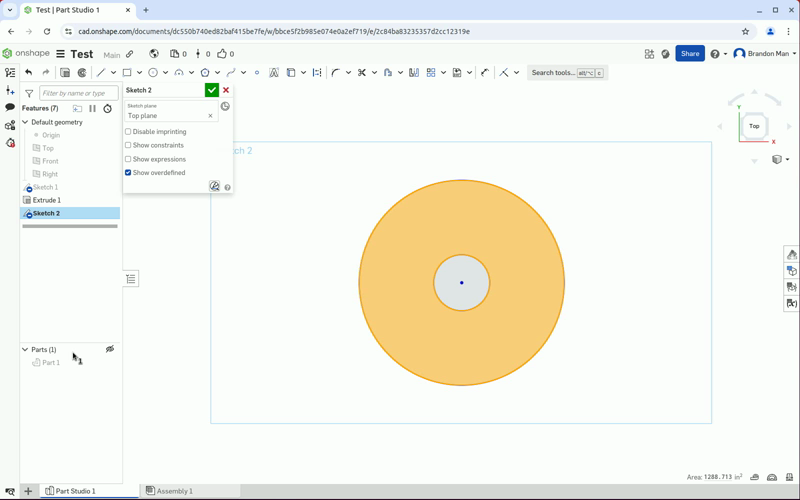
key(shift+y)
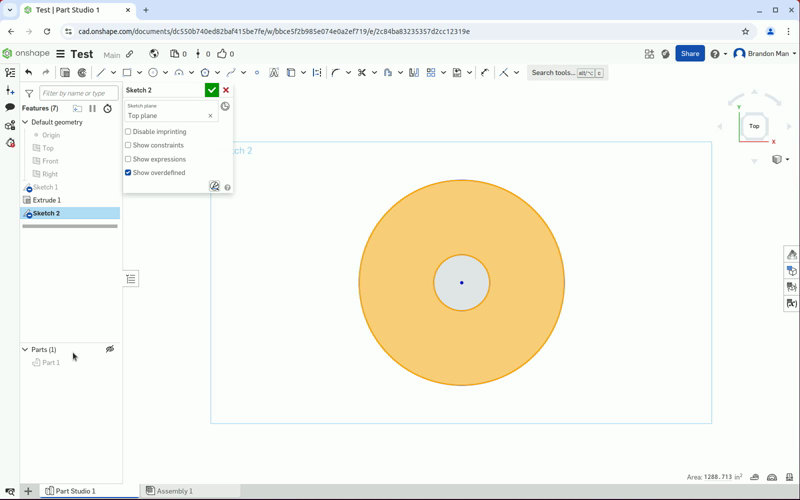
key(shift+e)
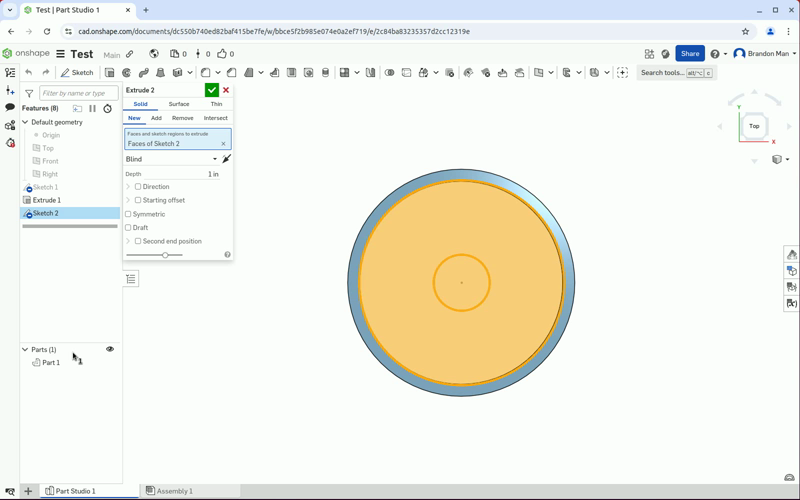
mouse_move(143, 106)
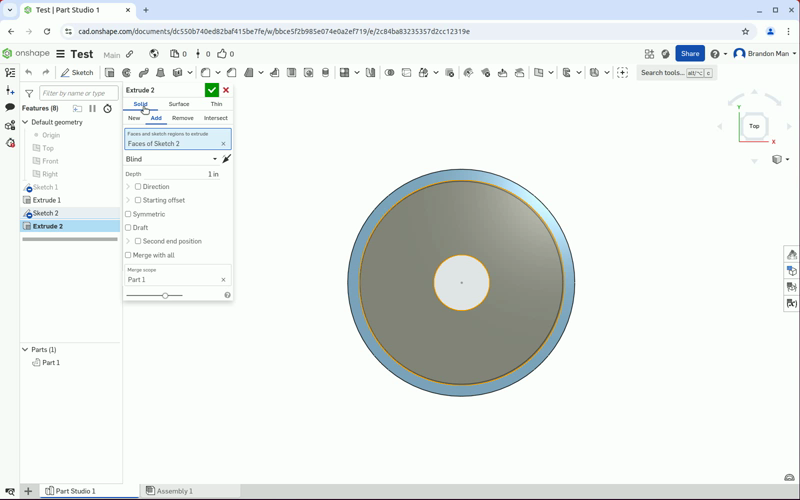
click(143, 106)
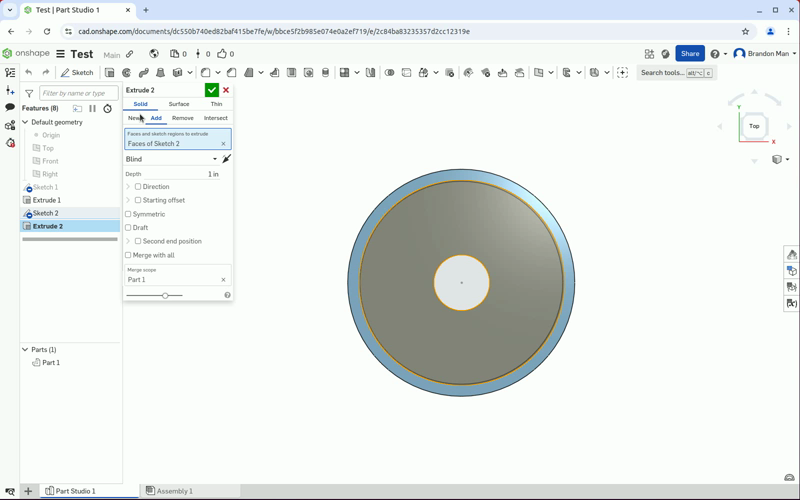
mouse_move(137, 120)
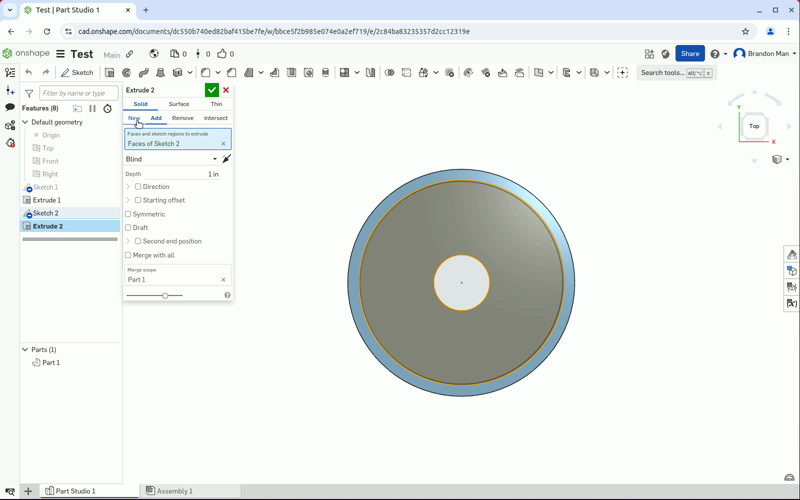
click(137, 120)
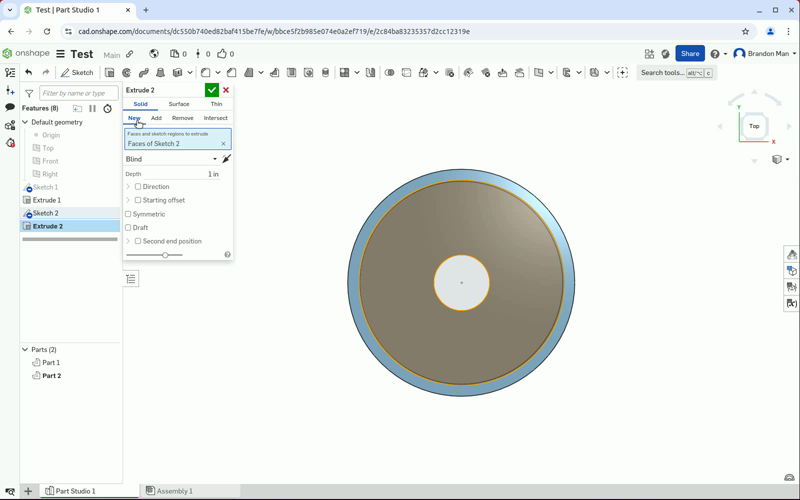
key(tab, 4)
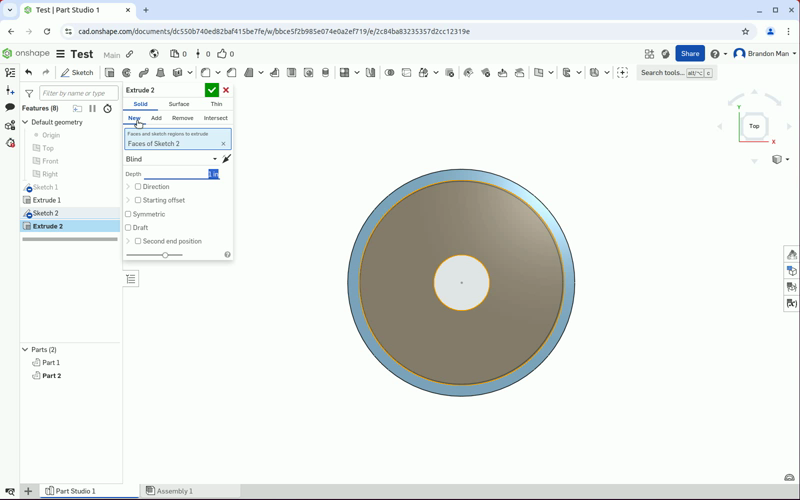
text(2.888)
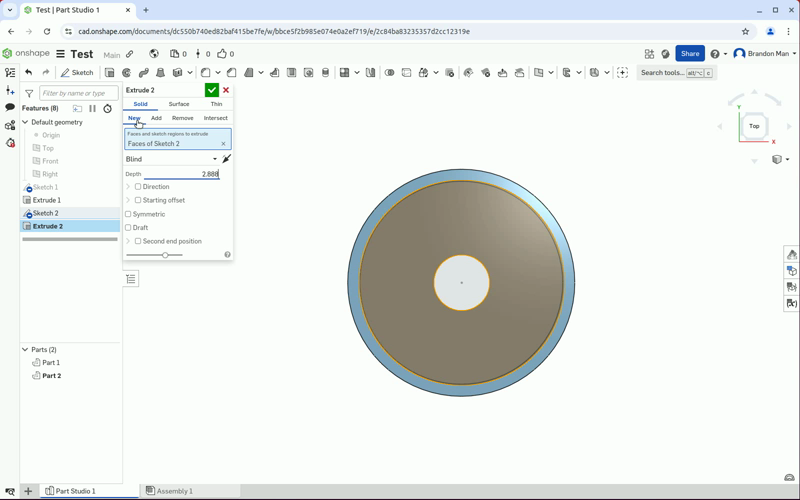
key(tab, 3)
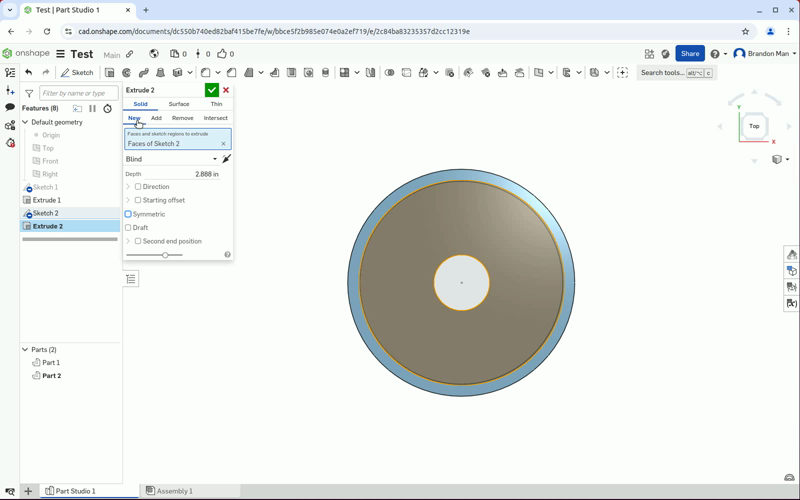
key(space)
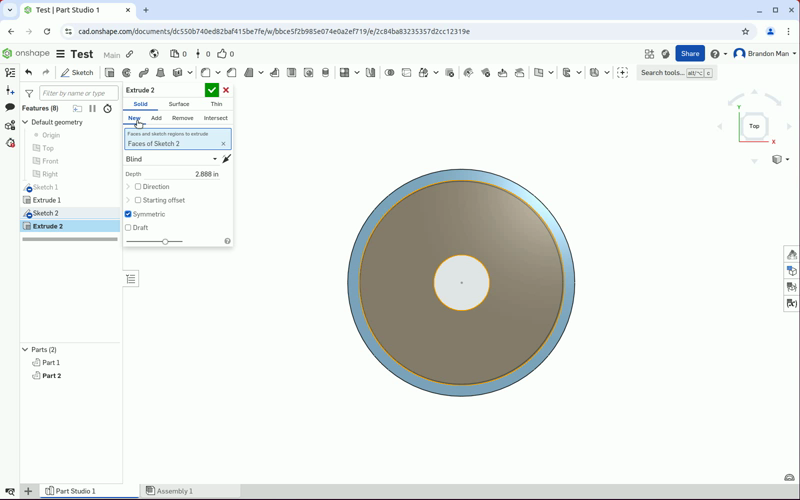
key(enter)
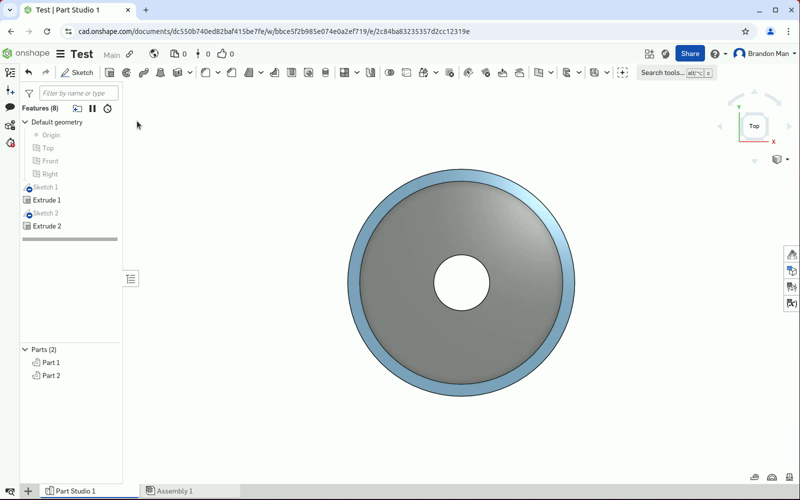
key(shift+h)
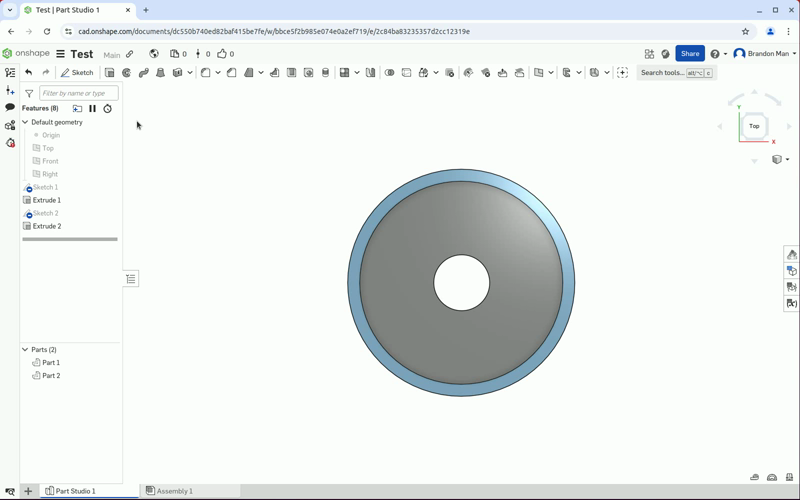
key(shift+h)
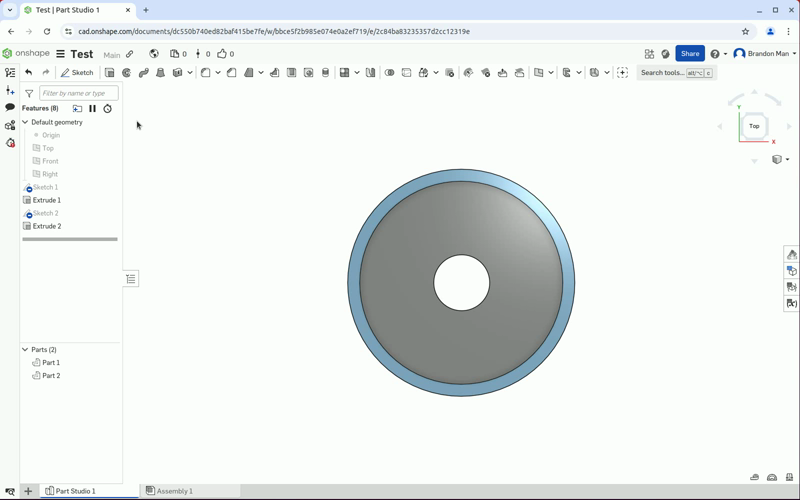
mouse_move(73, 189)
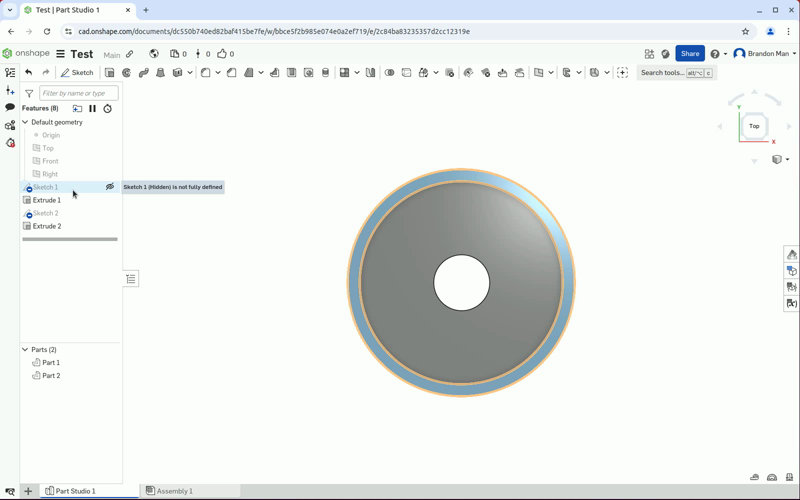
click(73, 189)
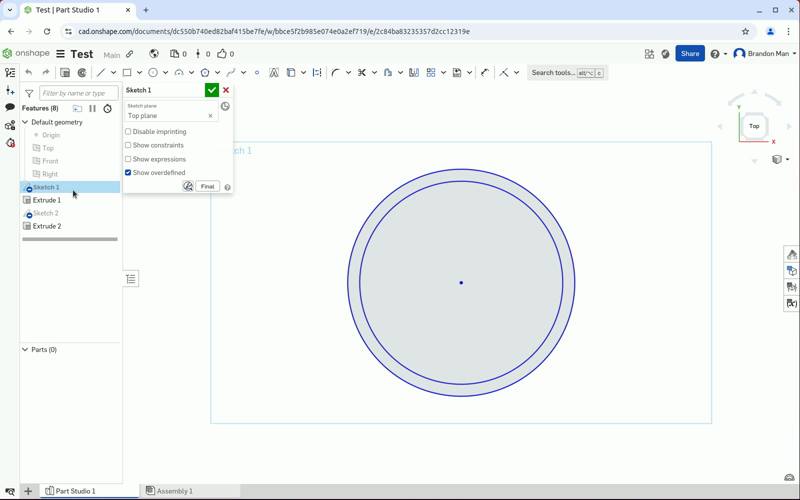
mouse_move(229, 92)
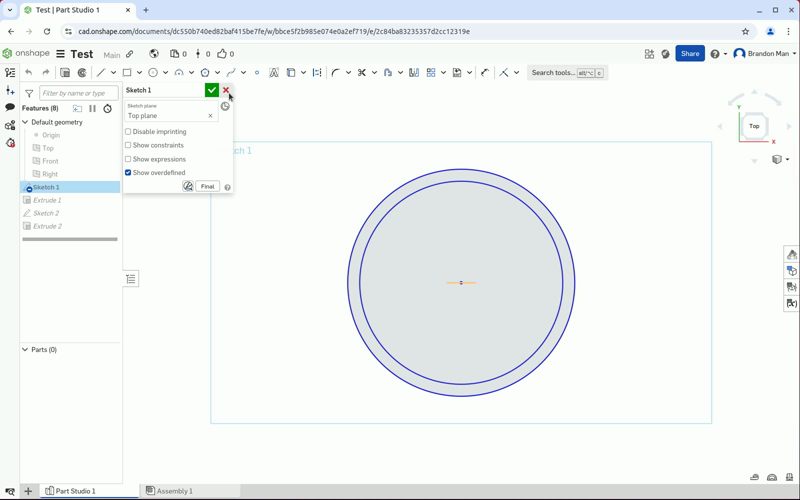
click(229, 92)
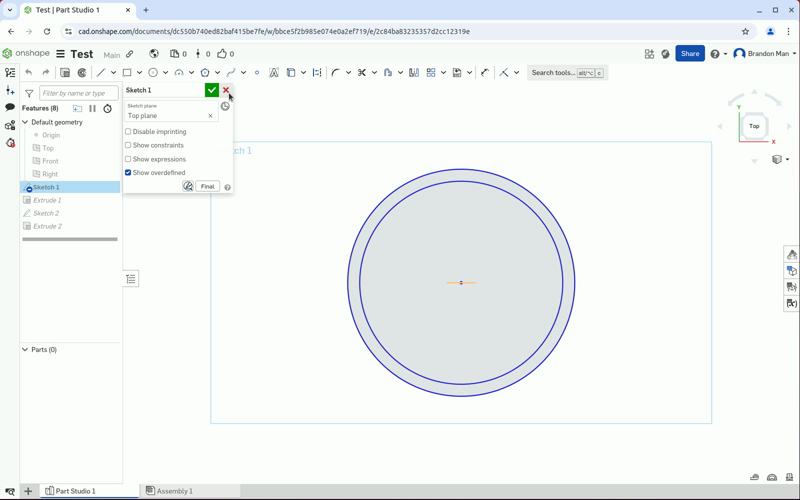
key(shift+s)
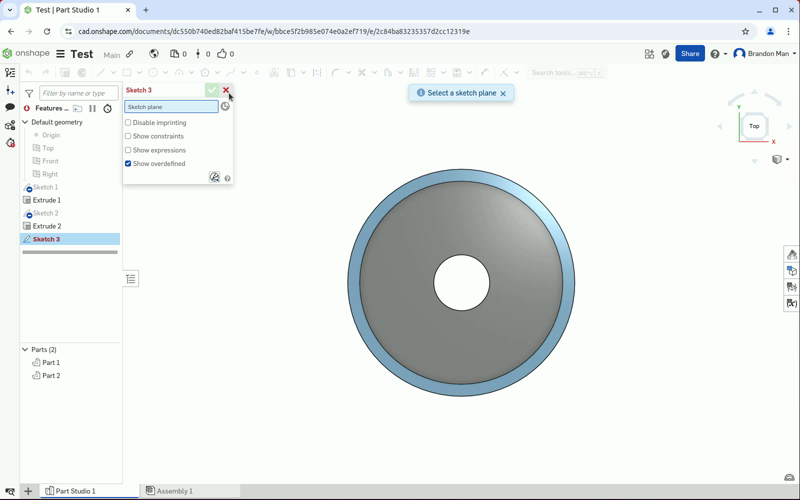
mouse_move(73, 150)
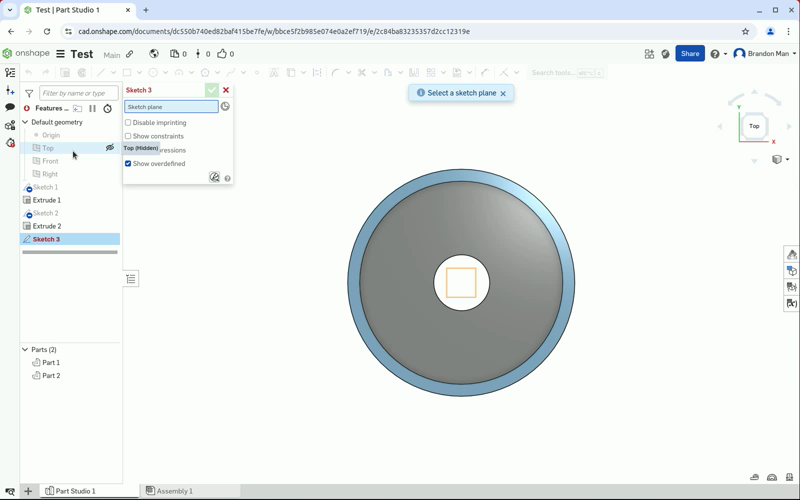
click(73, 150)
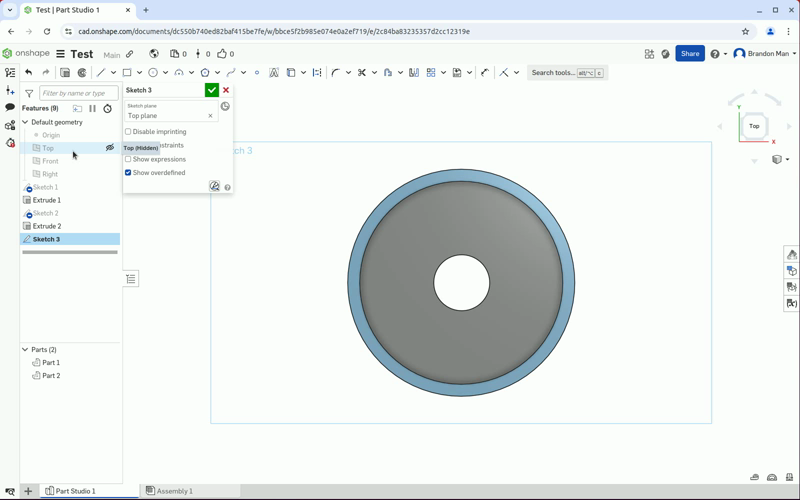
mouse_move(73, 352)
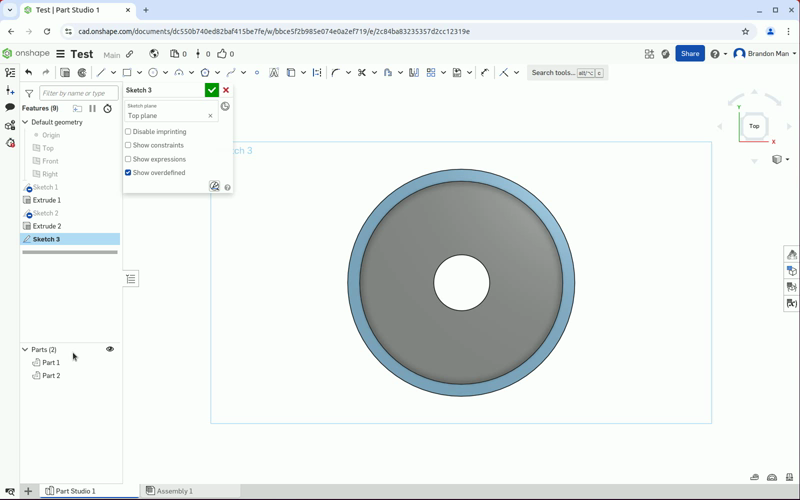
key(y)
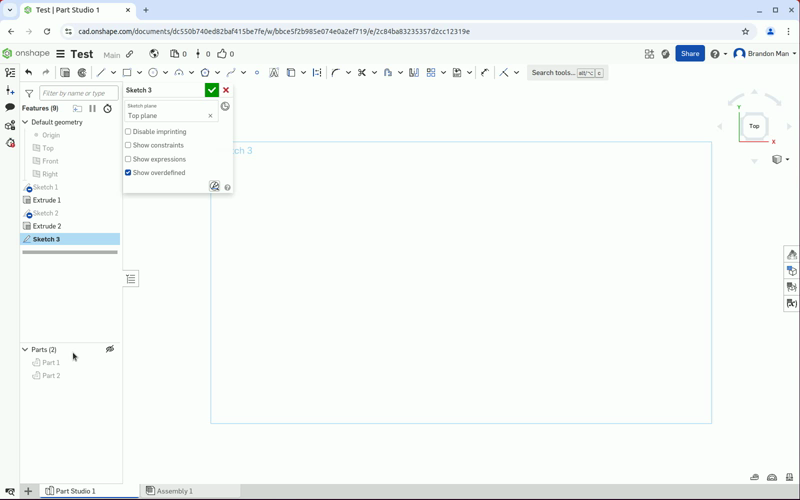
key(c)
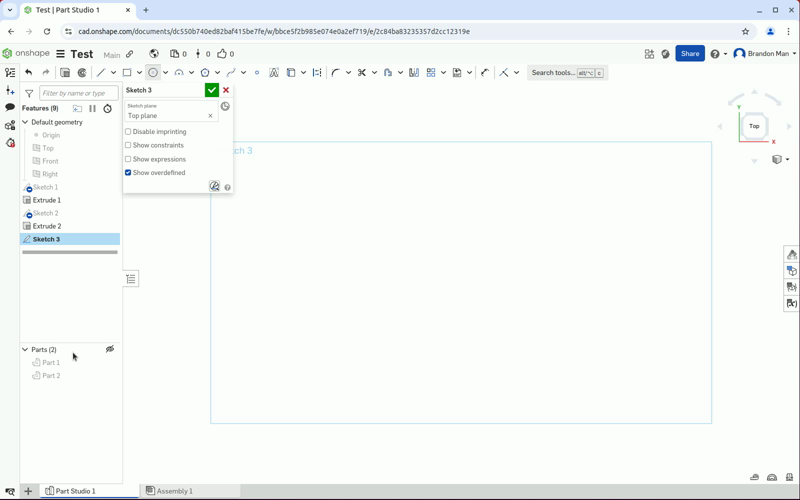
key_down(shift)
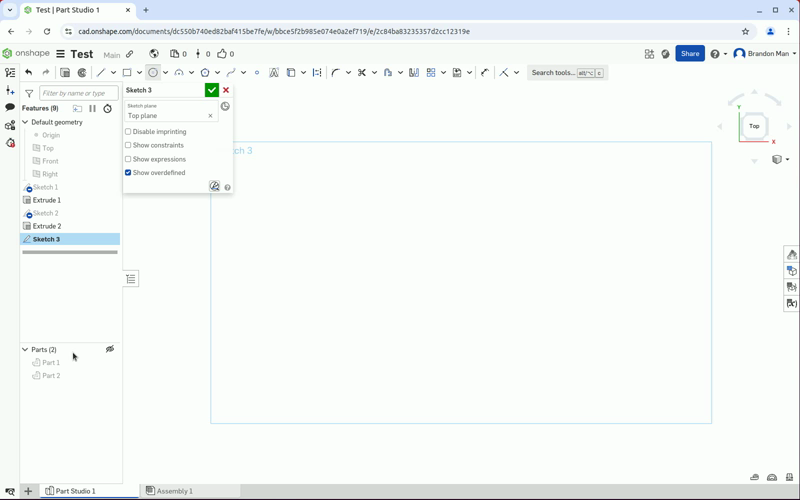
mouse_move(461, 282)
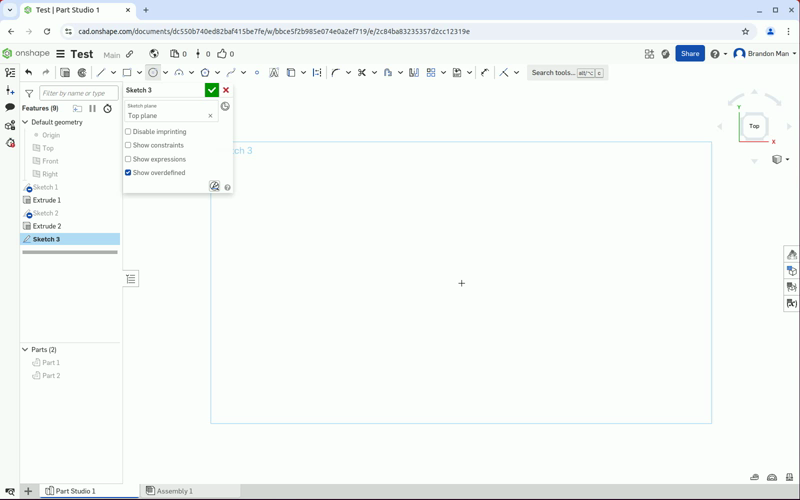
click(461, 282)
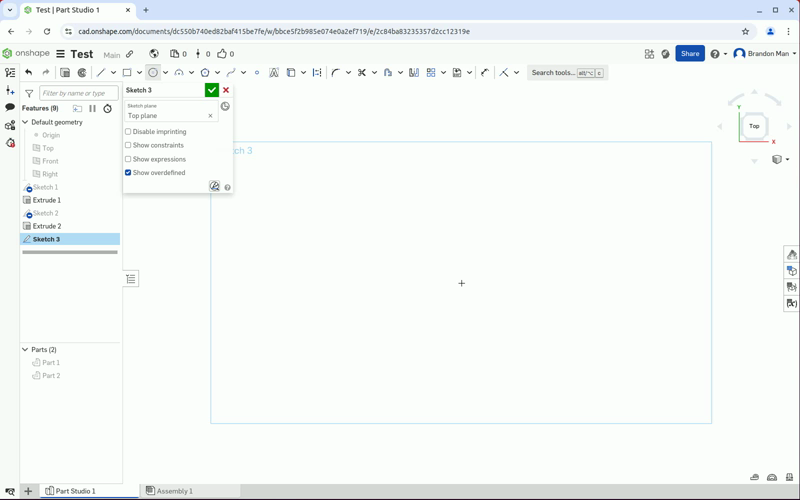
key_up(shift)
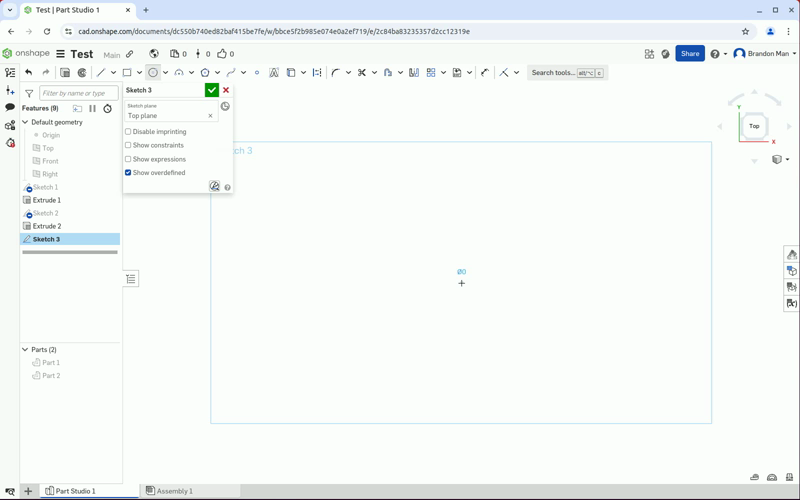
mouse_move(491, 282)
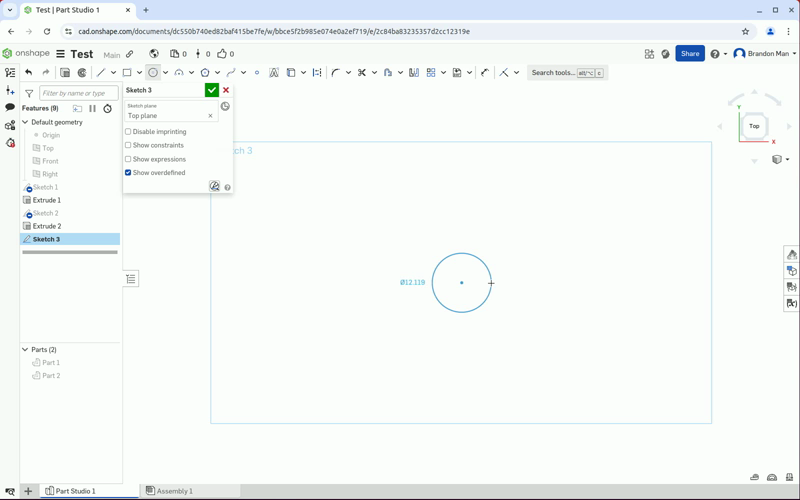
click(491, 282)
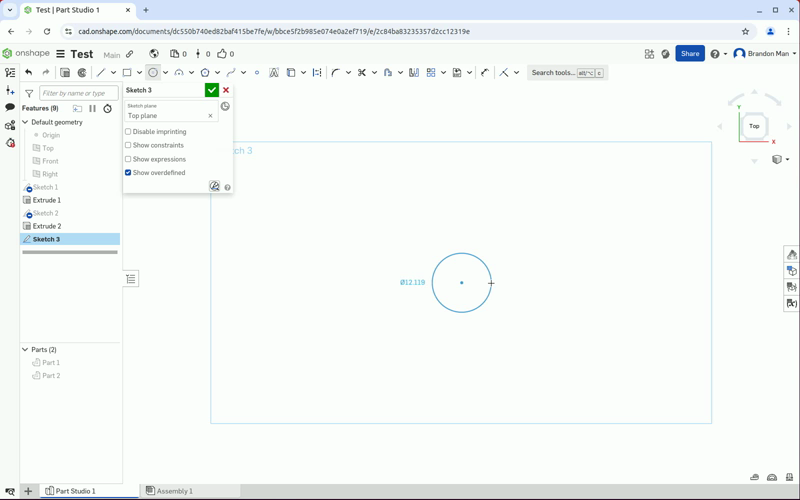
key(esc)
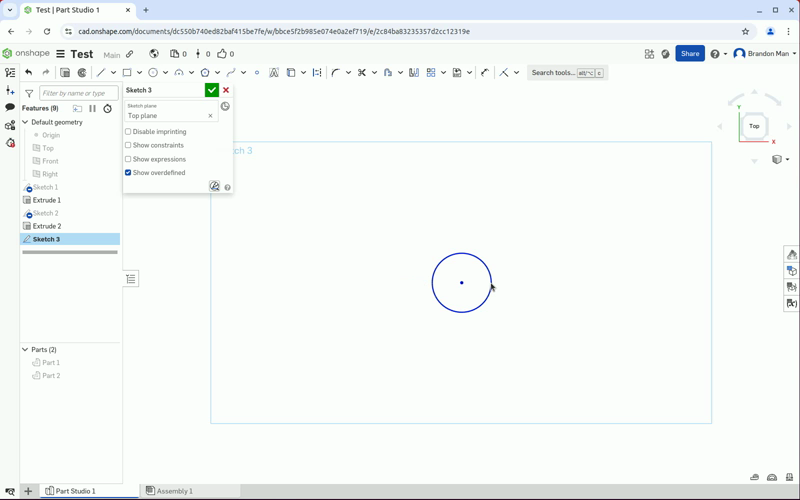
key(c)
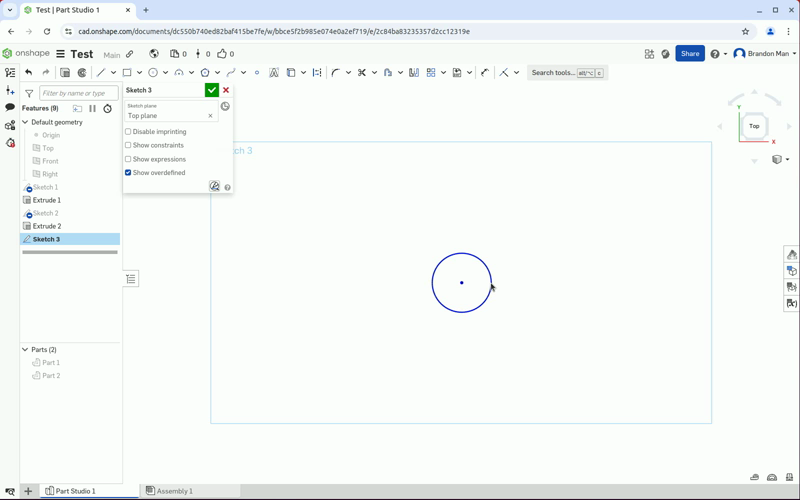
key_down(shift)
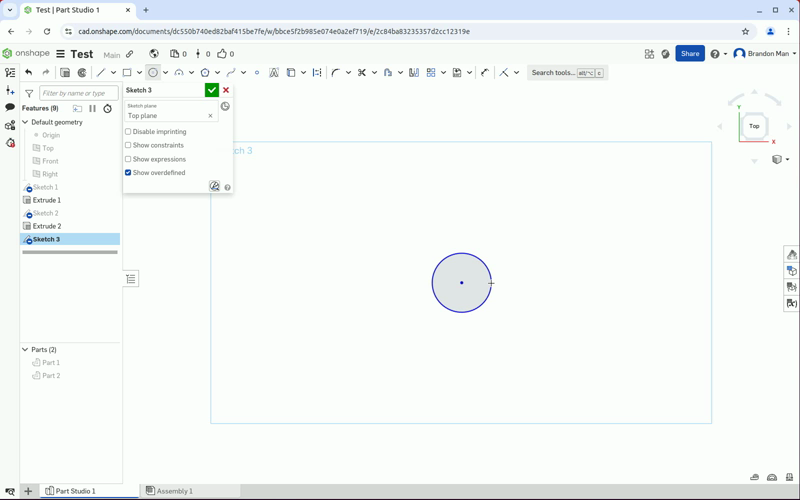
mouse_move(461, 282)
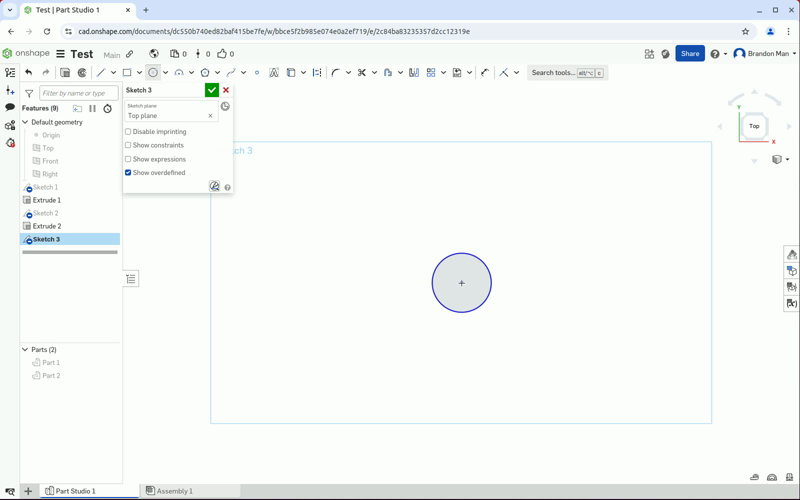
click(461, 282)
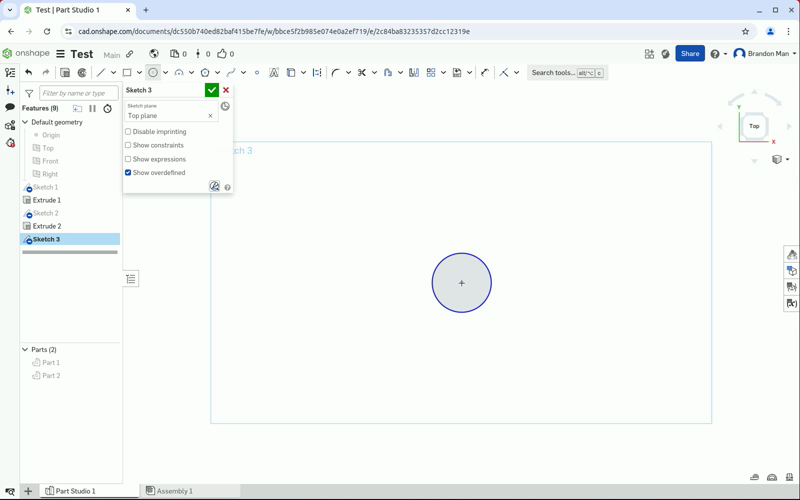
key_up(shift)
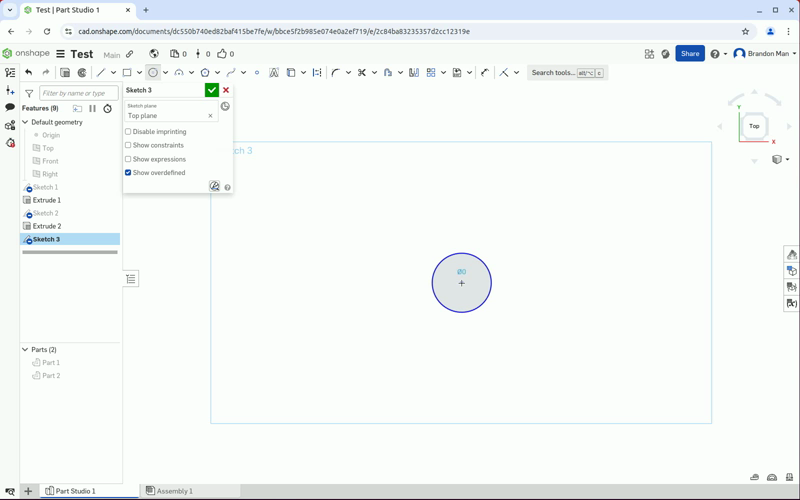
mouse_move(476, 282)
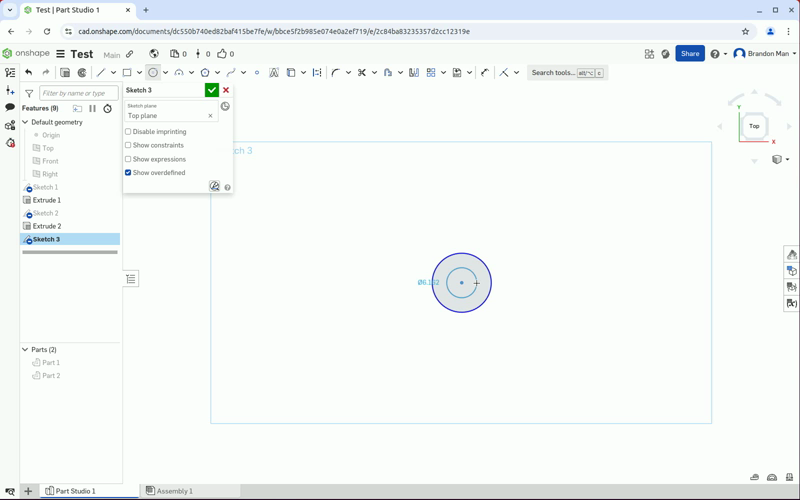
click(476, 282)
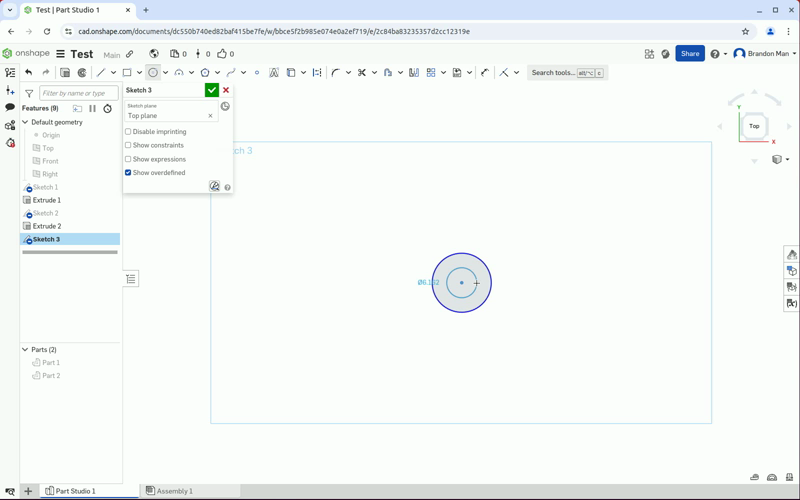
key(esc)
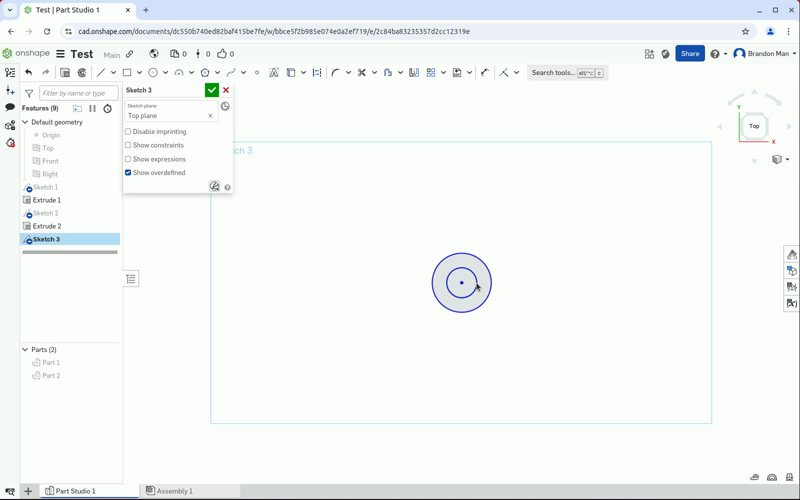
mouse_move(467, 267)
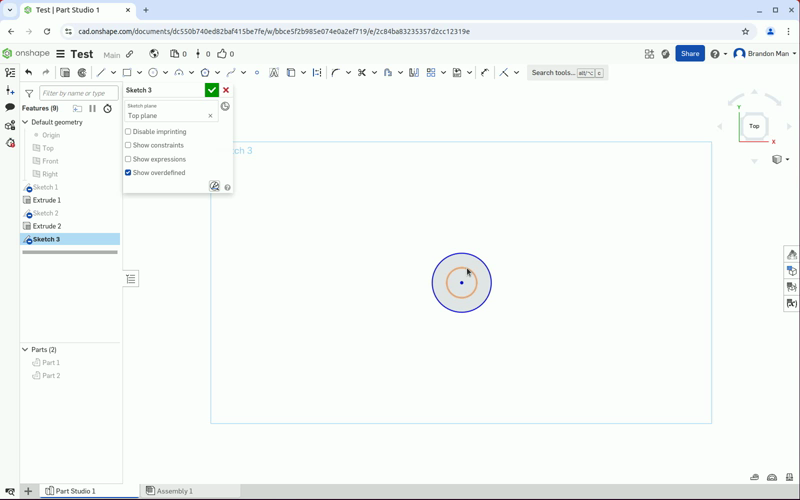
click(467, 267)
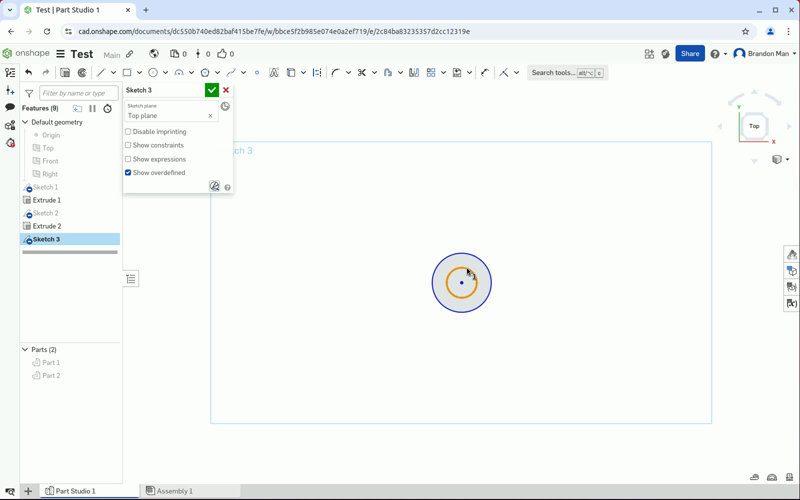
mouse_move(73, 352)
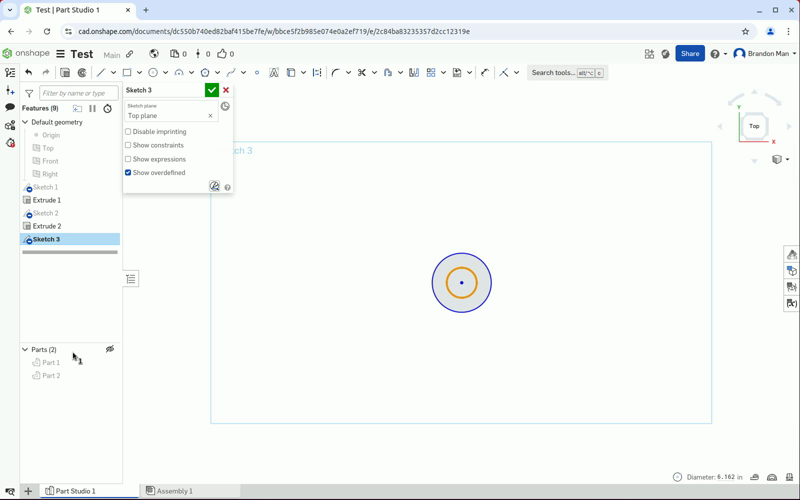
key(shift+y)
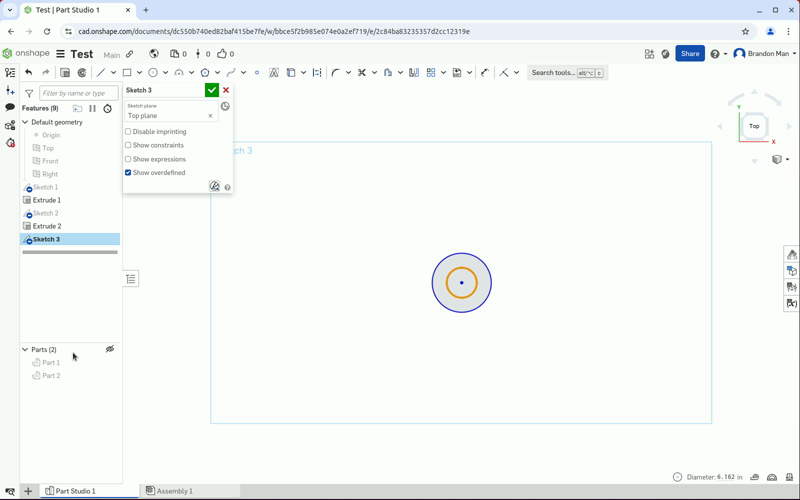
key(shift+e)
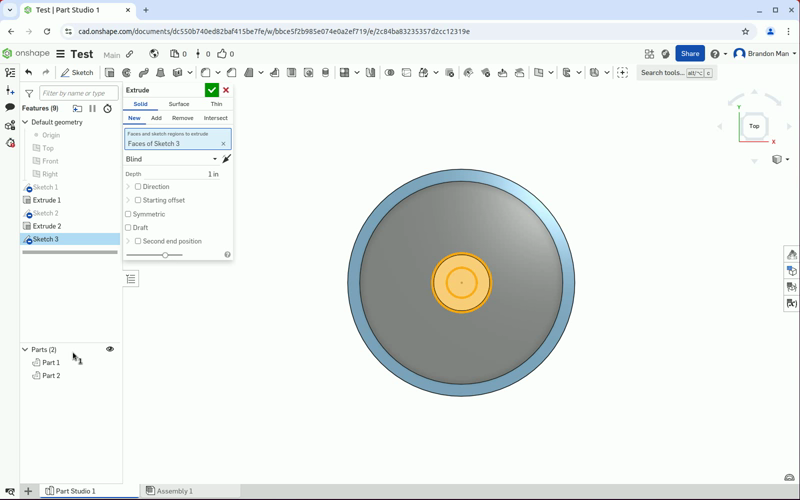
mouse_move(143, 106)
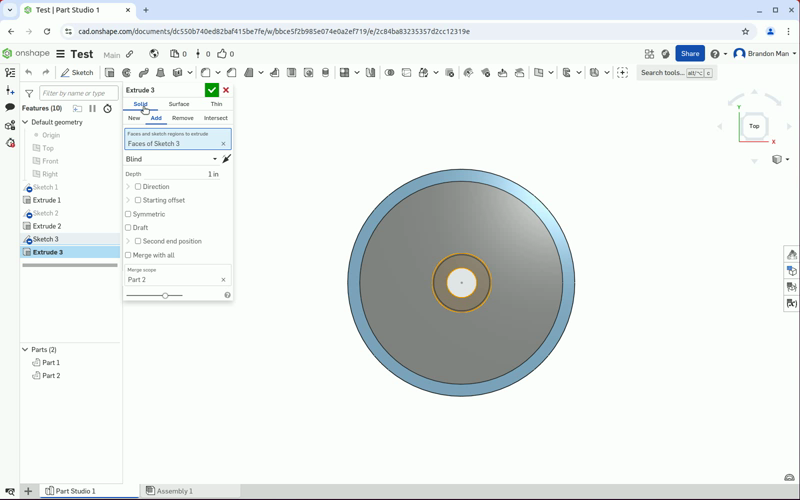
click(143, 106)
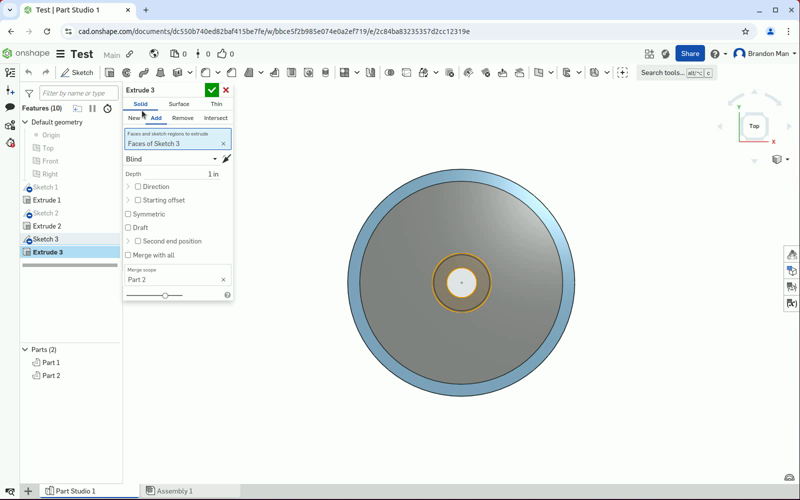
mouse_move(137, 120)
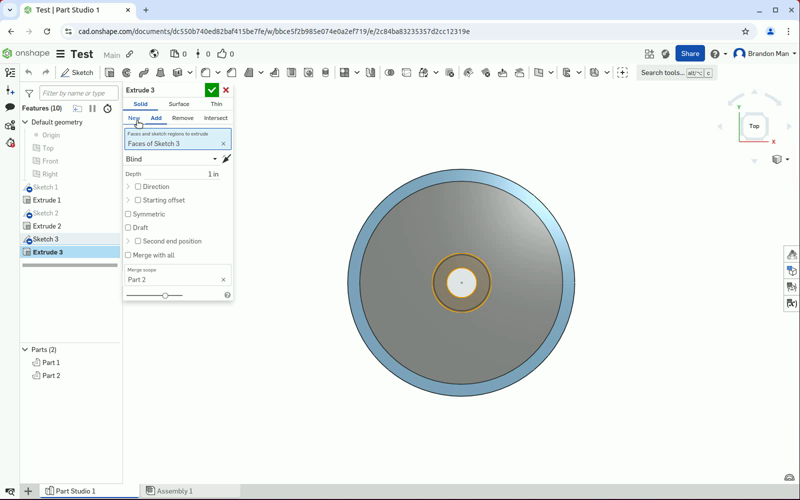
click(137, 120)
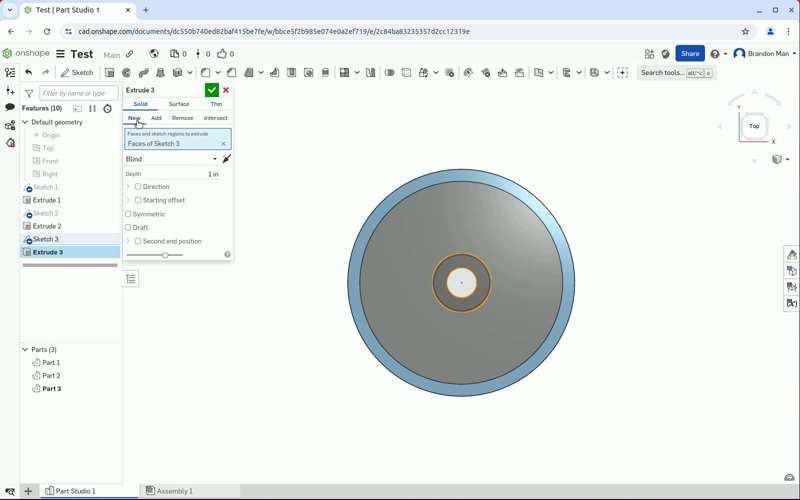
key(tab, 4)
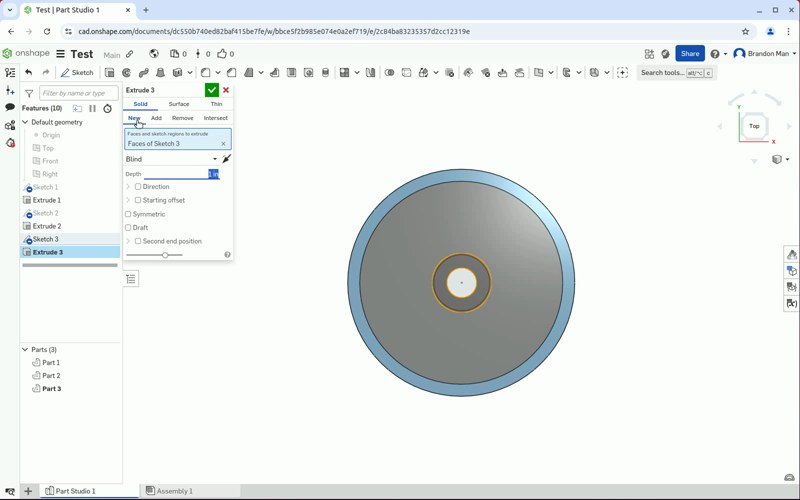
text(3.851)
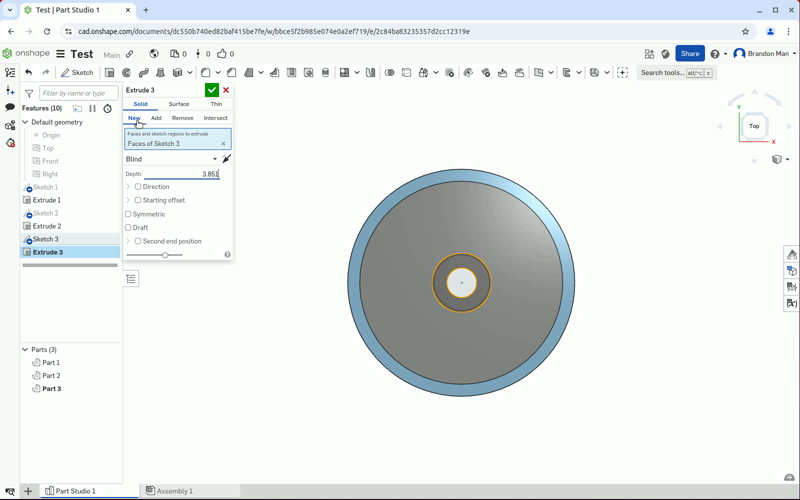
key(tab, 3)
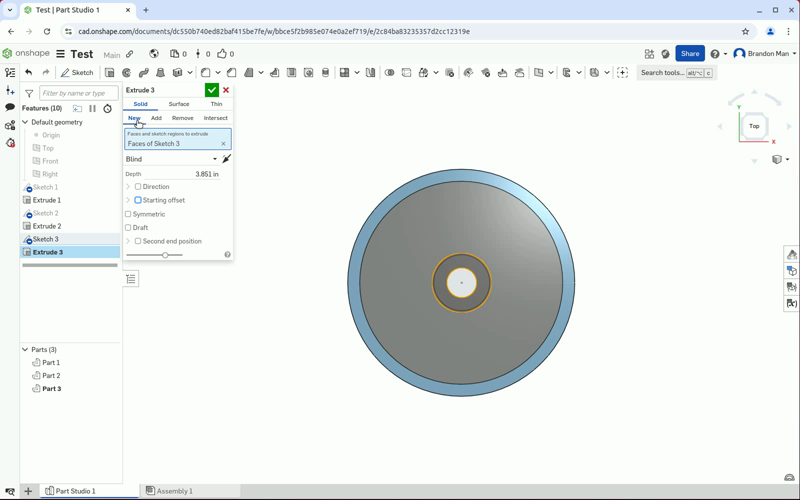
key(tab, 2)
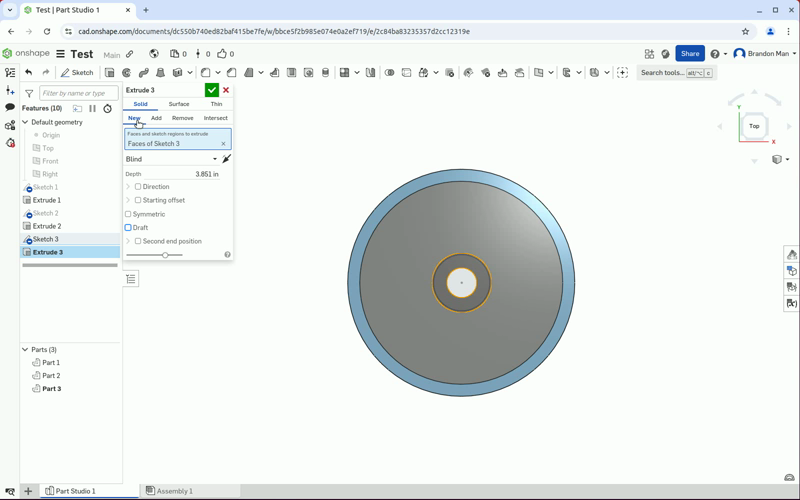
key(space)
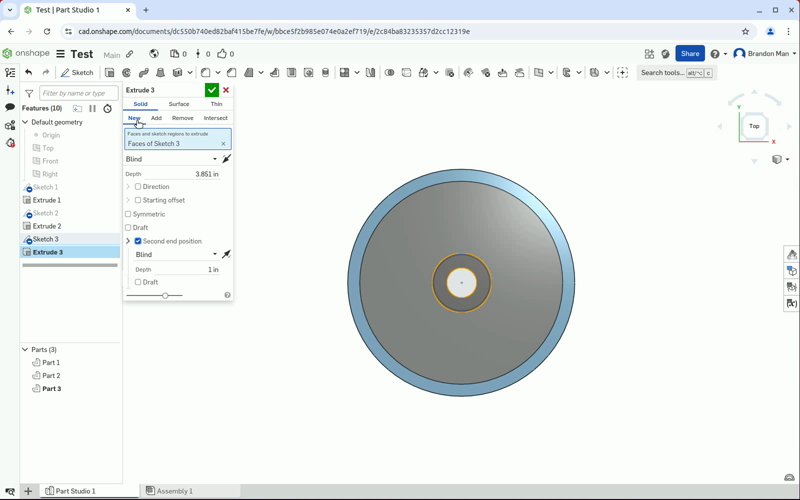
key(tab, 3)
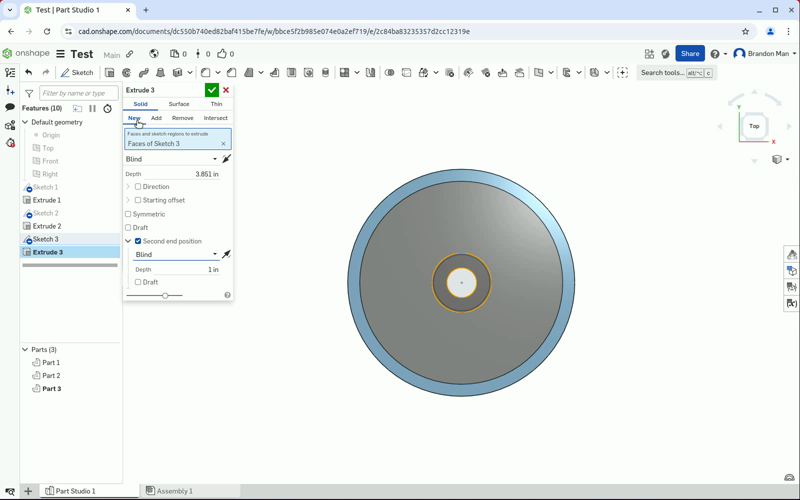
text(9.869)
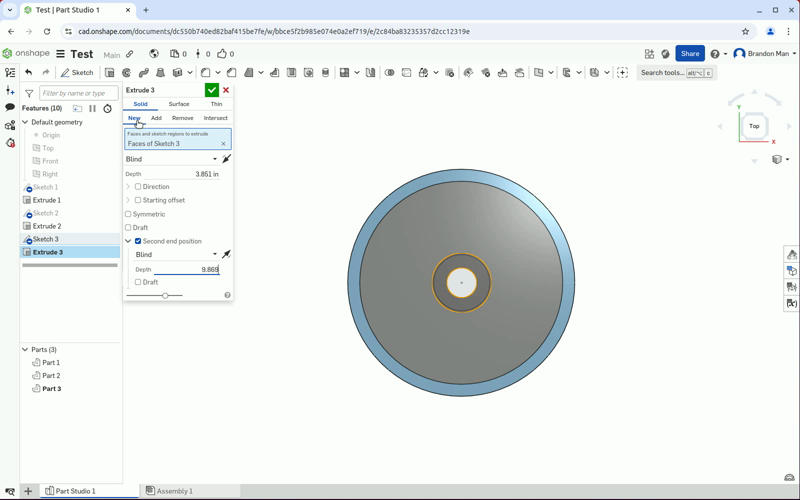
key(enter)
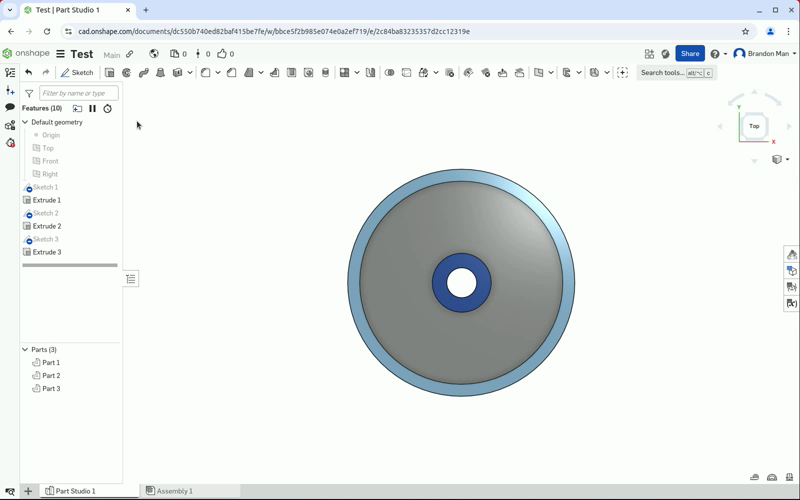
key(shift+h)
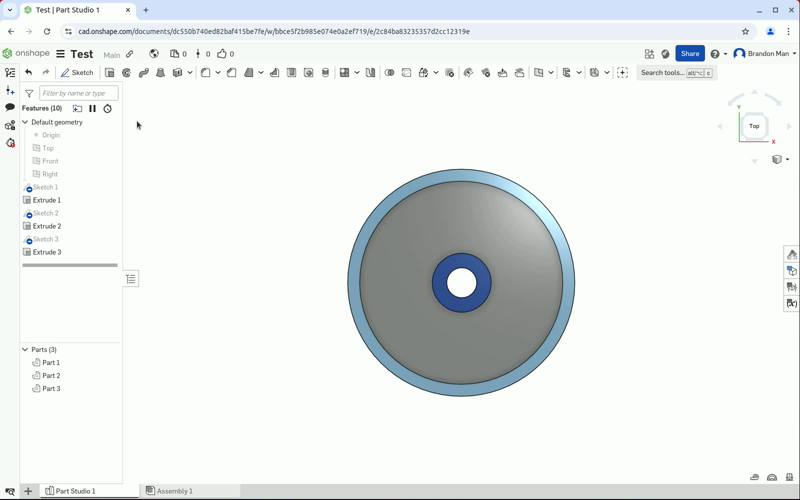
key(shift+h)
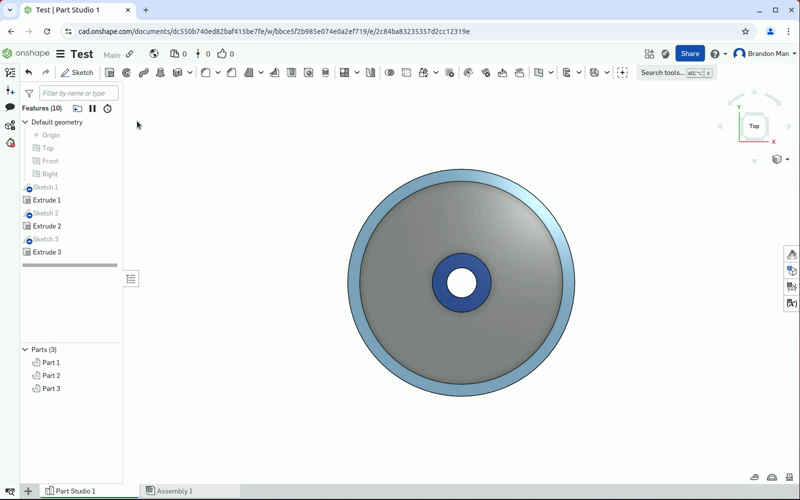
mouse_move(73, 189)
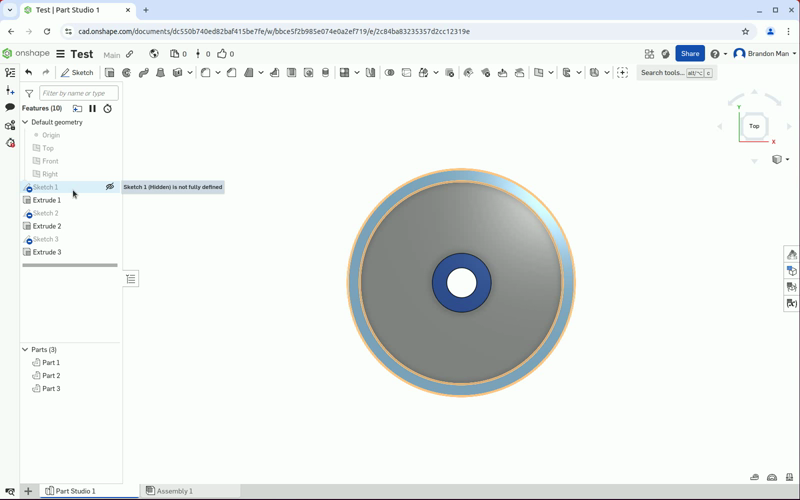
click(73, 189)
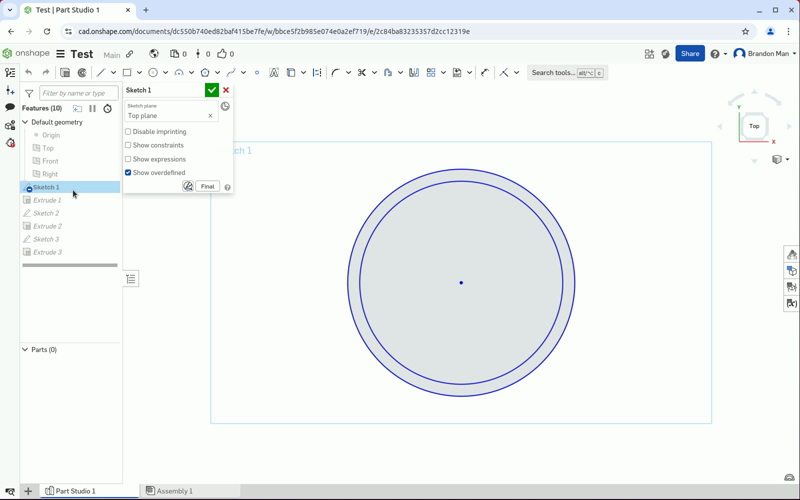
mouse_move(229, 92)
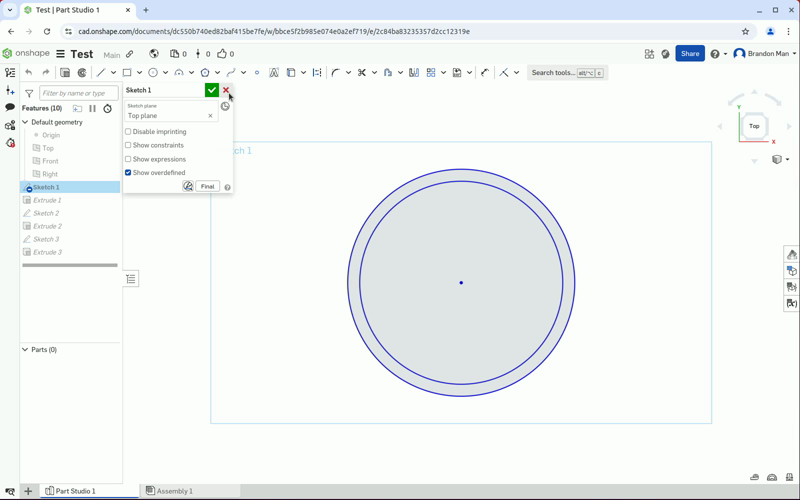
click(229, 92)
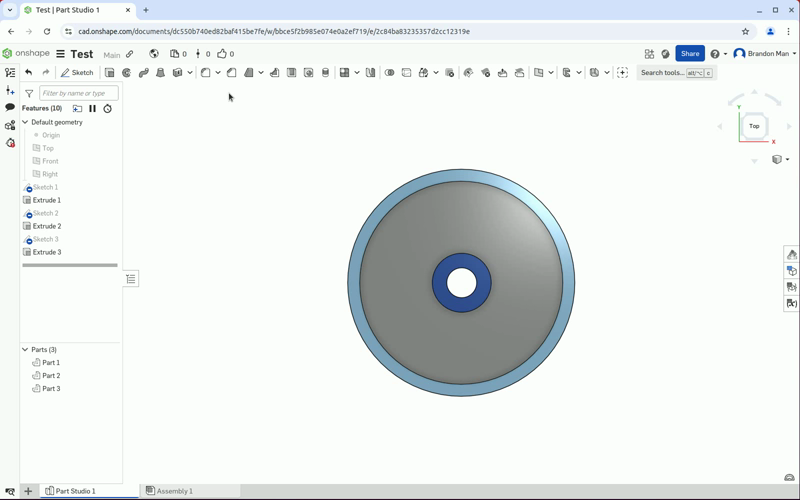
mouse_move(73, 352)
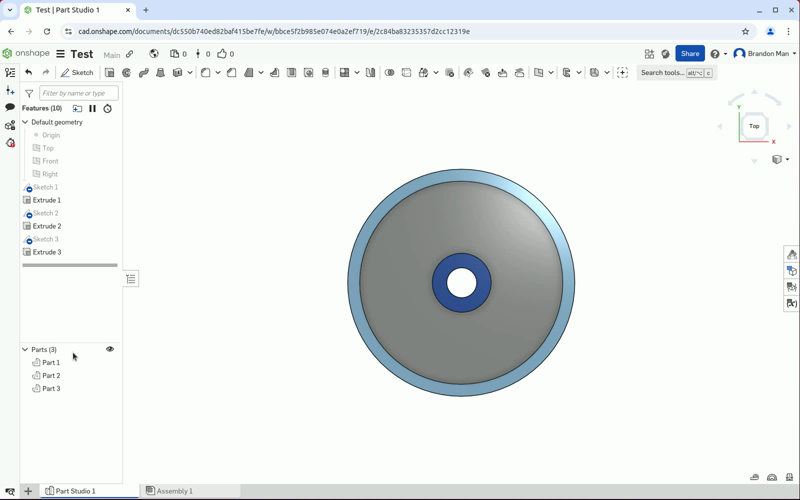
key(y)
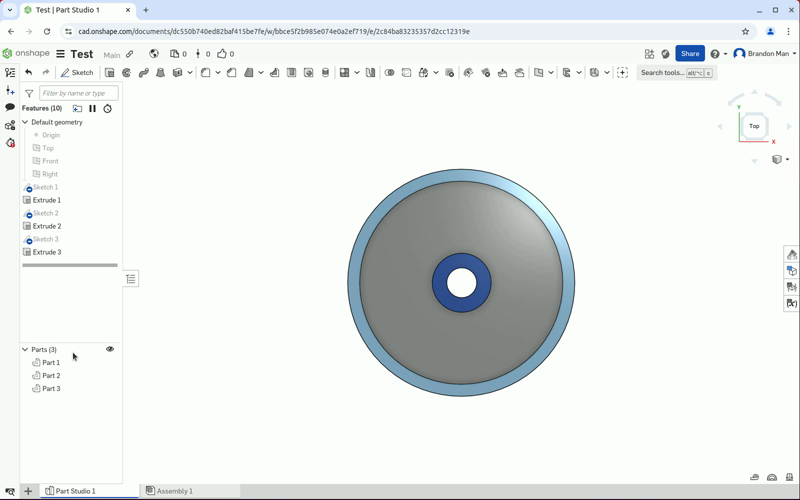
key(shift+p)
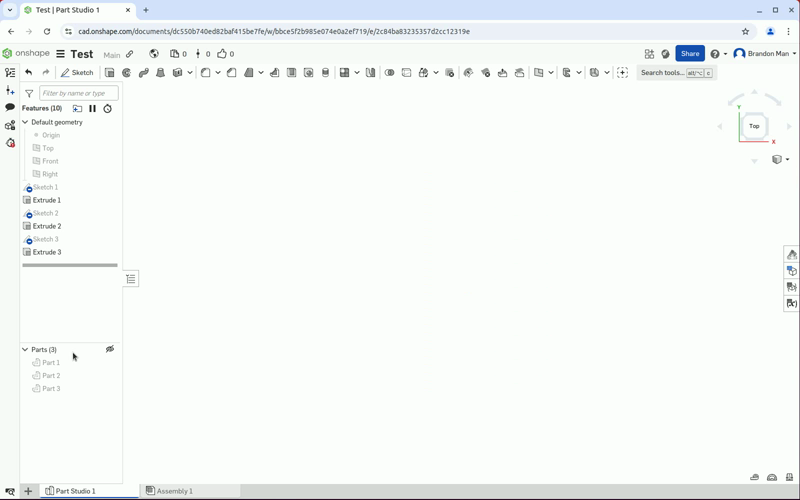
key(space)
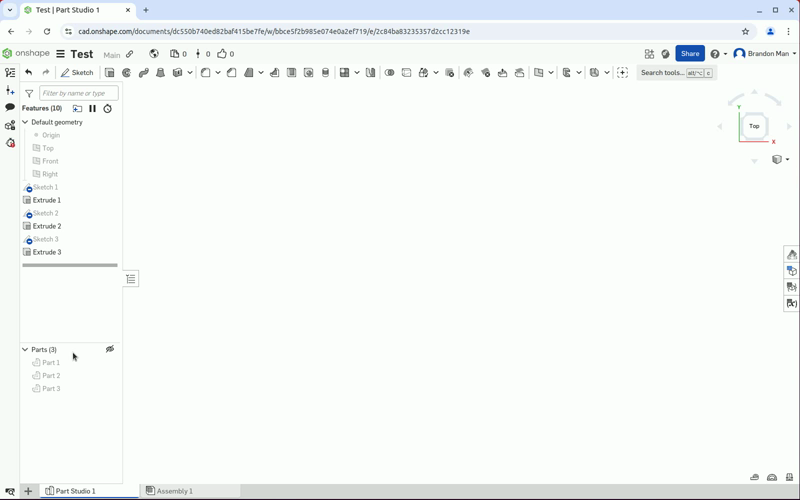
key_down(shift)
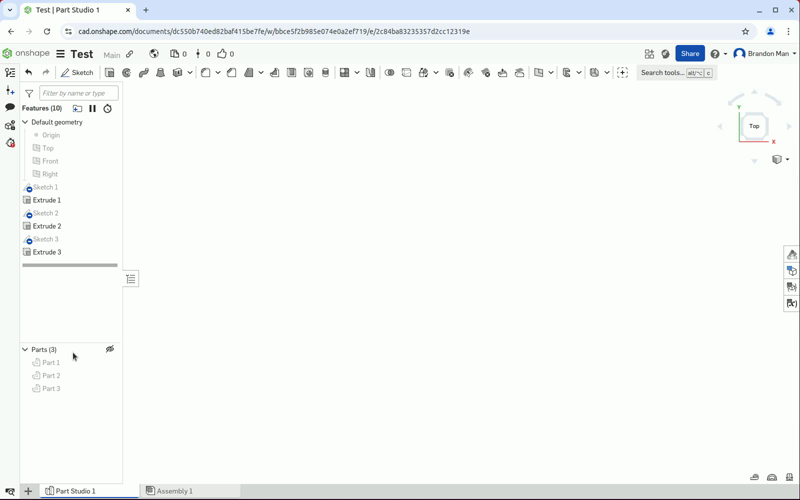
key(up)
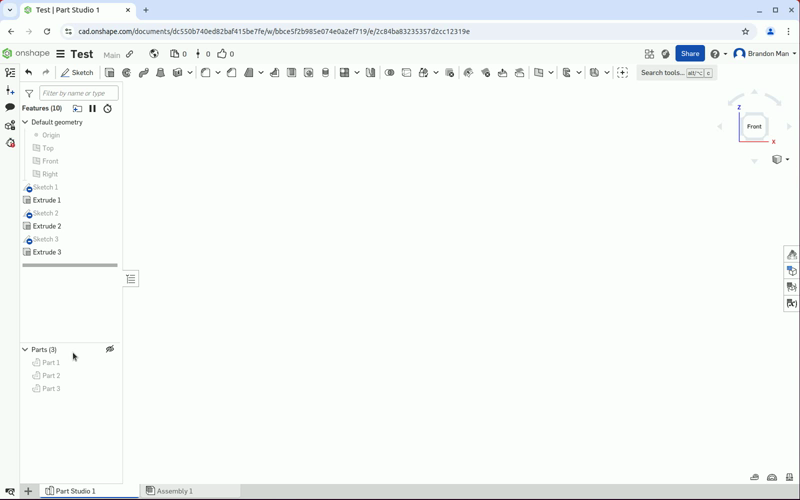
key_up(shift)
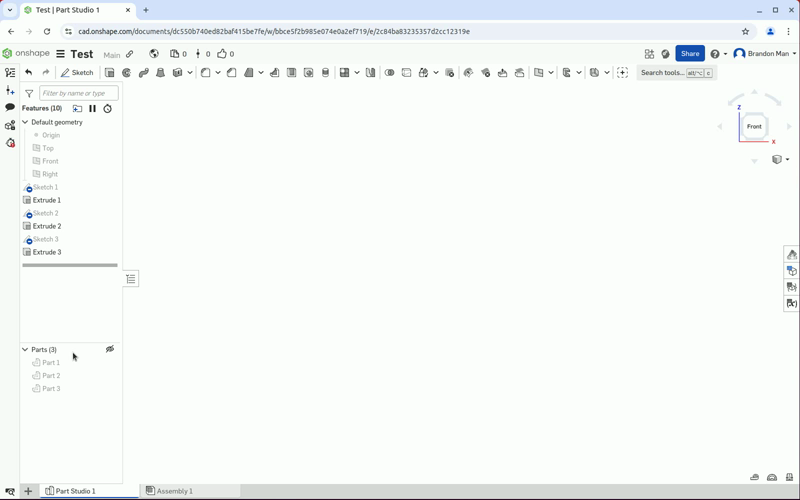
mouse_move(73, 352)
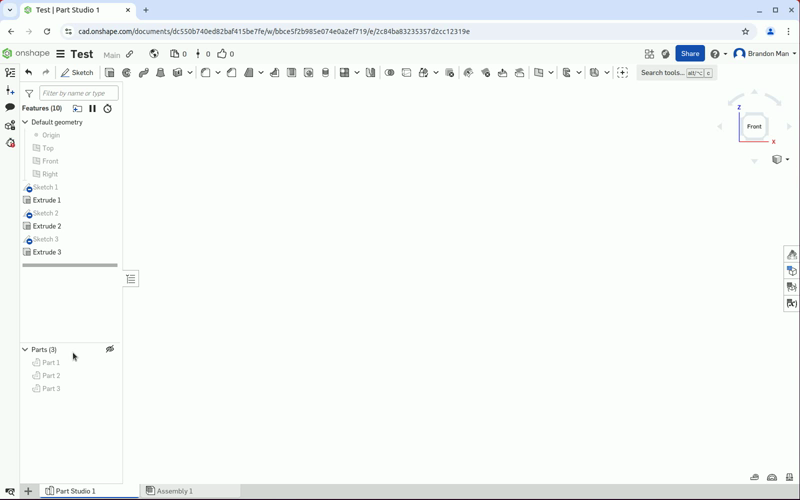
key(shift+y)
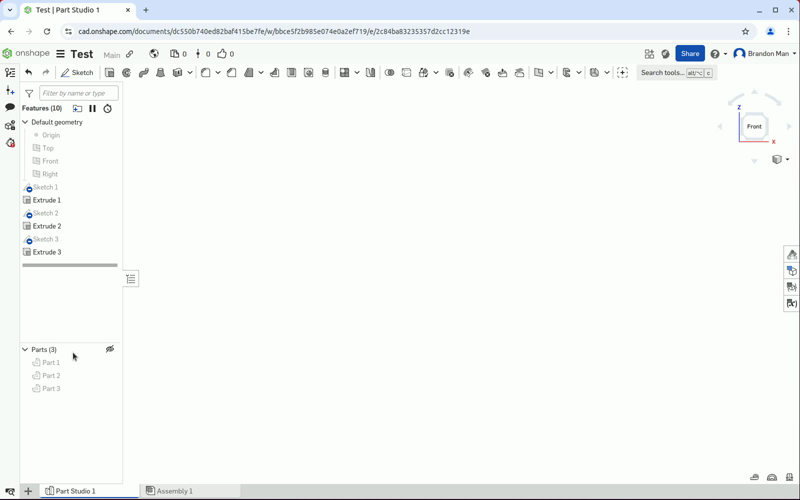
key(shift+s)
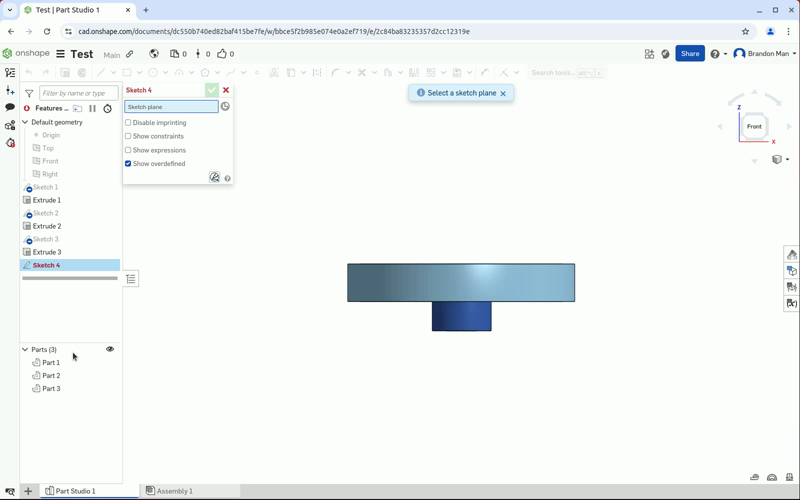
mouse_move(73, 163)
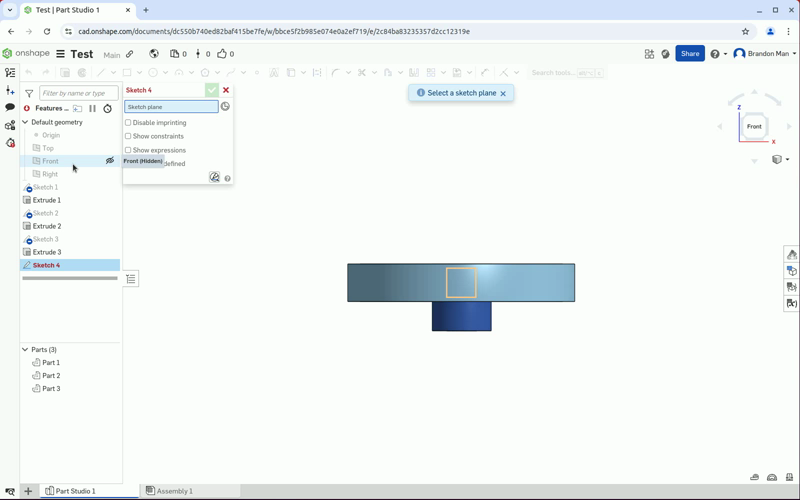
click(73, 163)
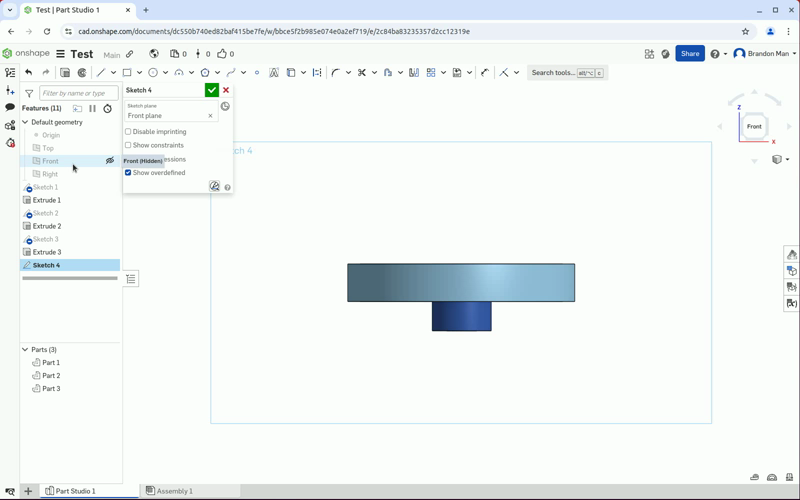
mouse_move(73, 352)
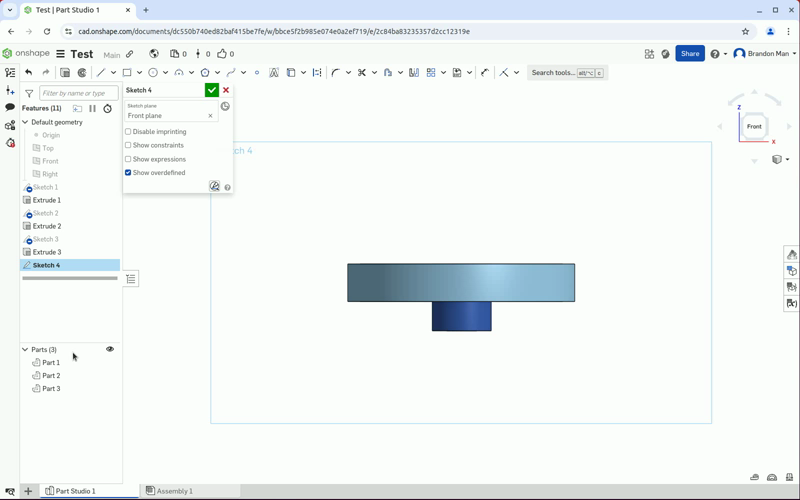
key(y)
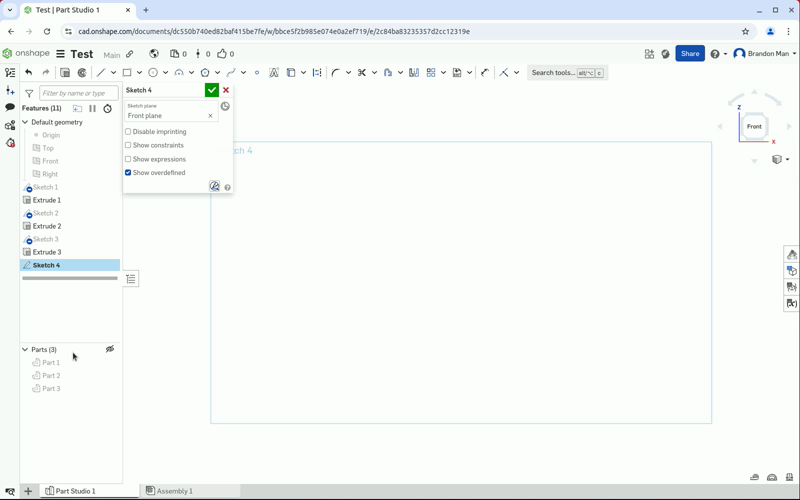
key(c)
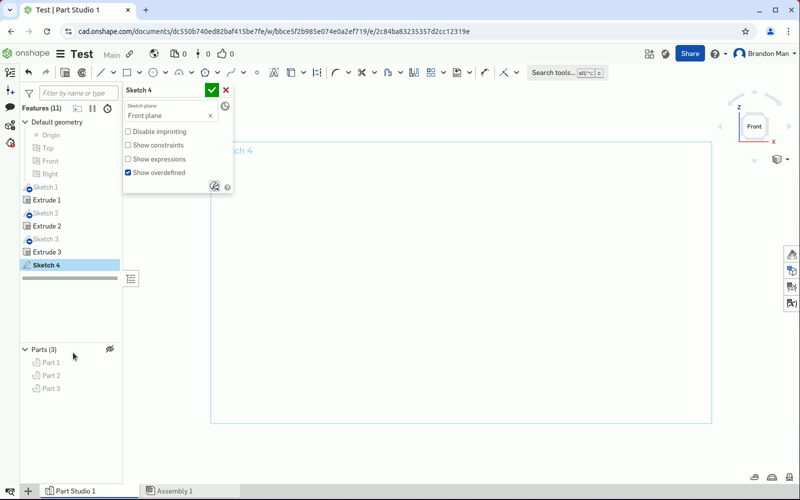
key_down(shift)
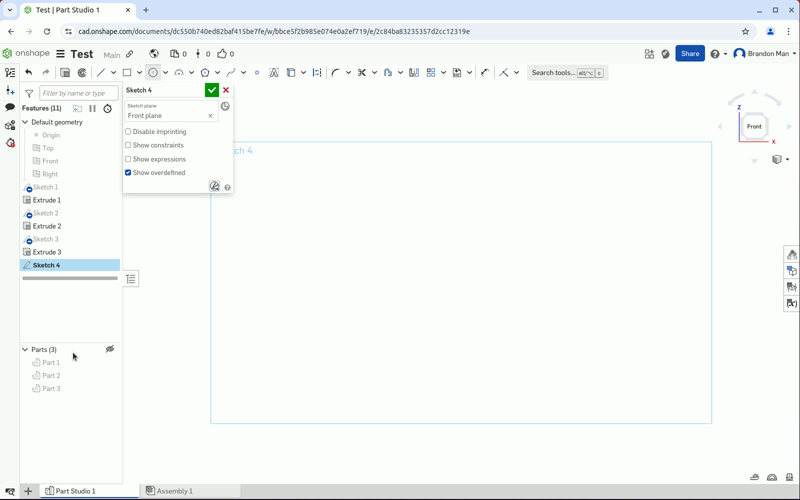
mouse_move(461, 316)
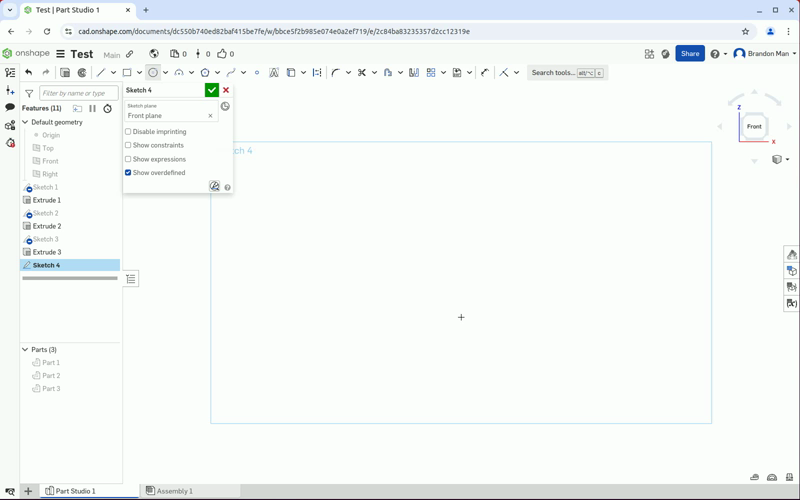
click(461, 316)
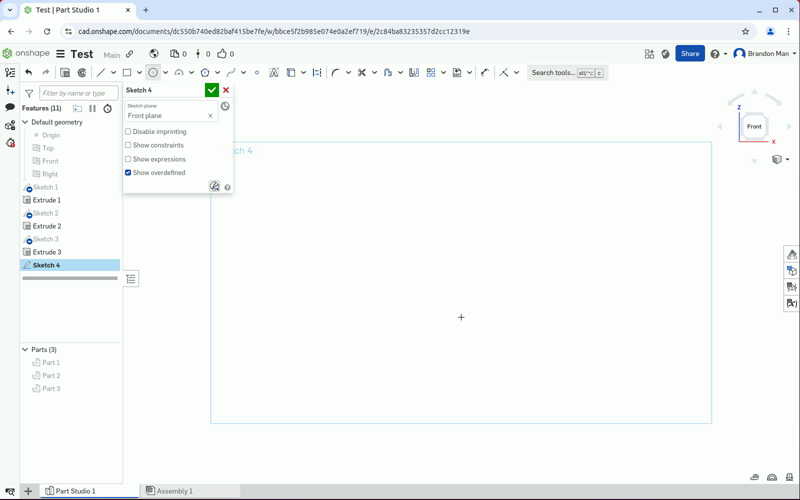
key_up(shift)
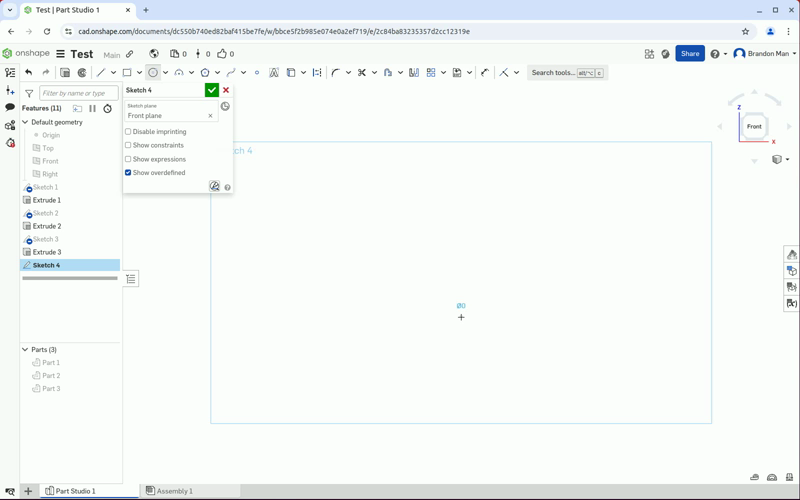
mouse_move(467, 316)
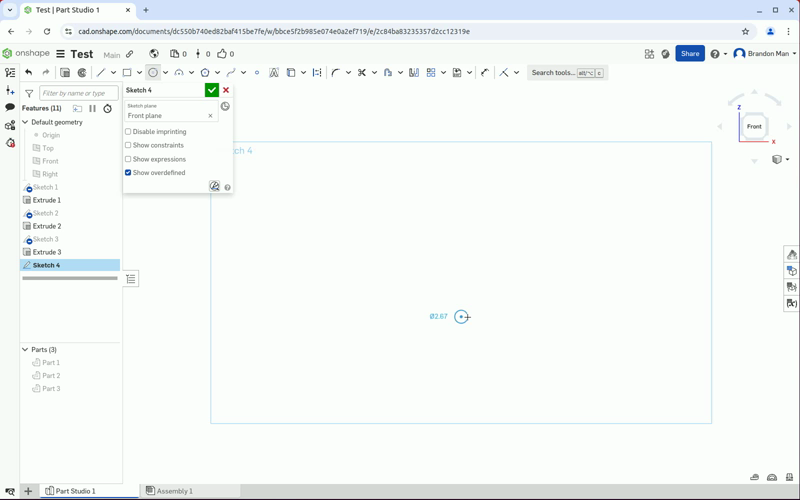
click(467, 316)
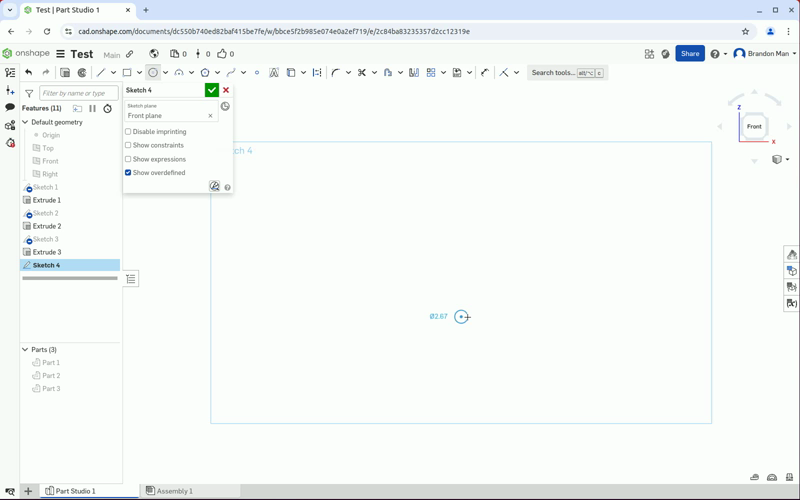
key(esc)
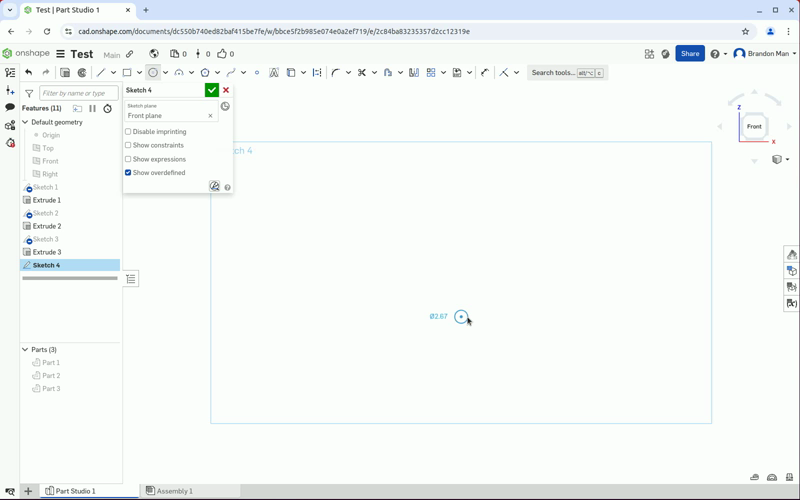
mouse_move(455, 318)
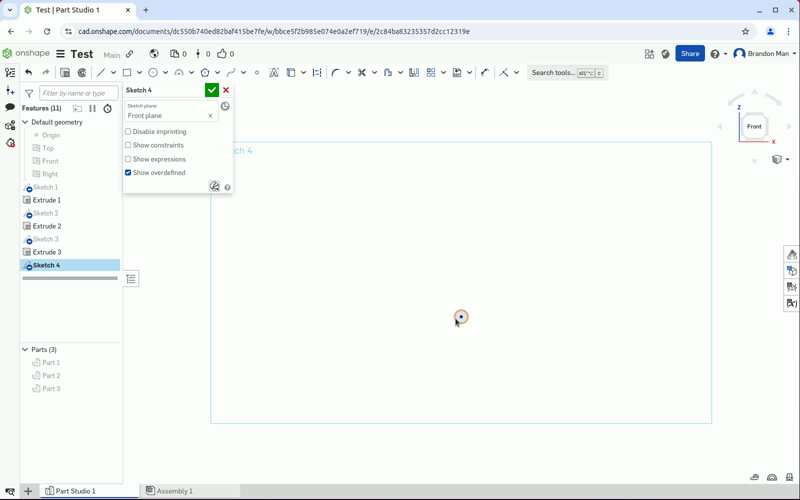
scroll(6)
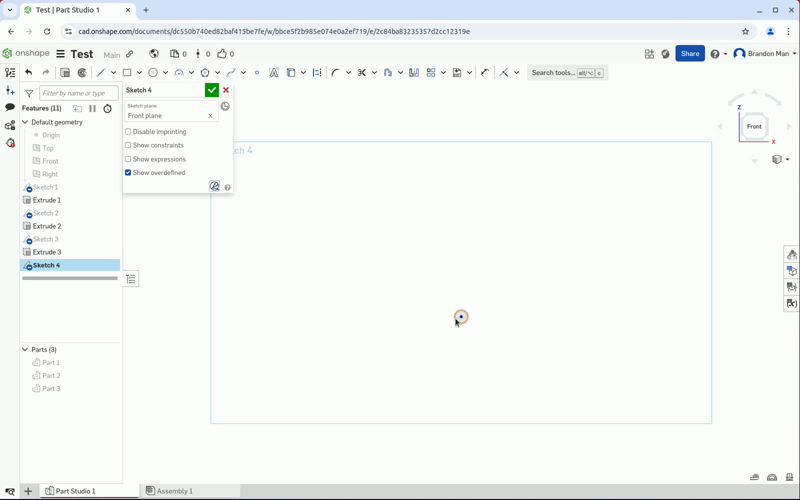
scroll(6)
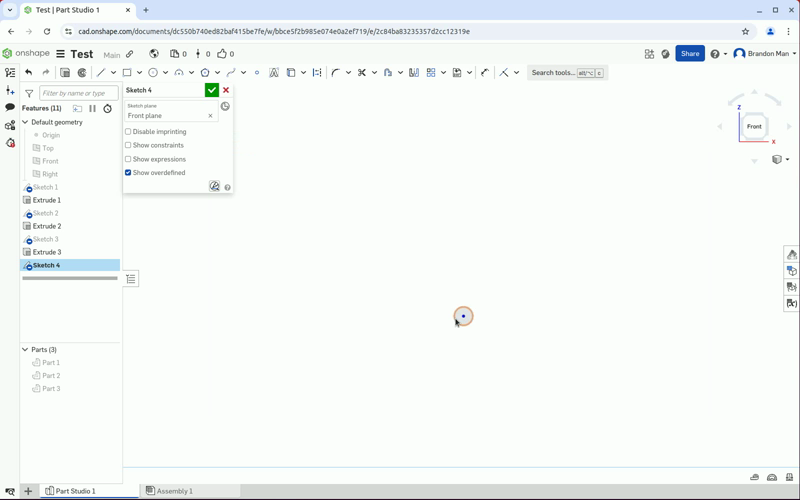
scroll(6)
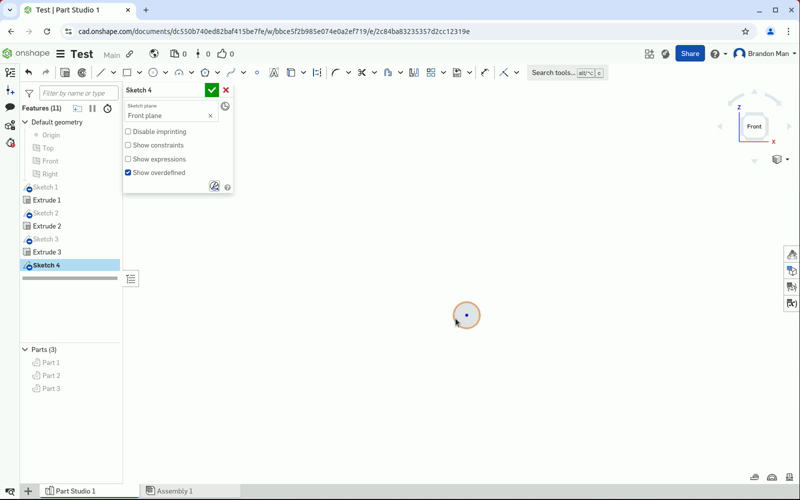
scroll(6)
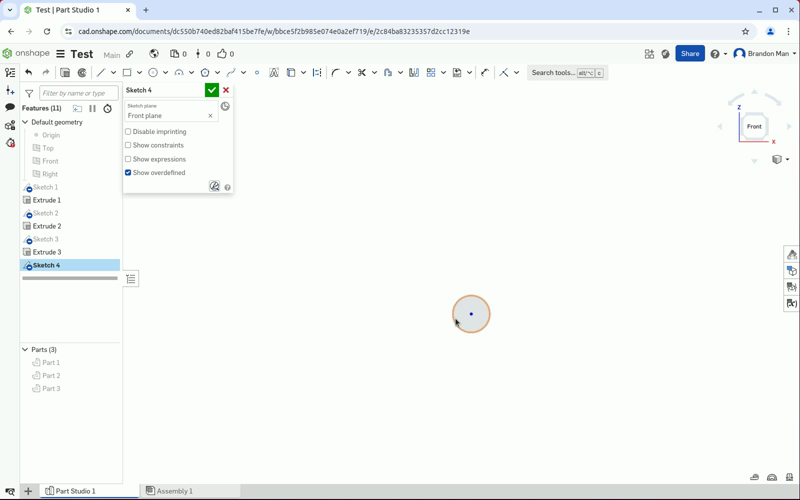
scroll(6)
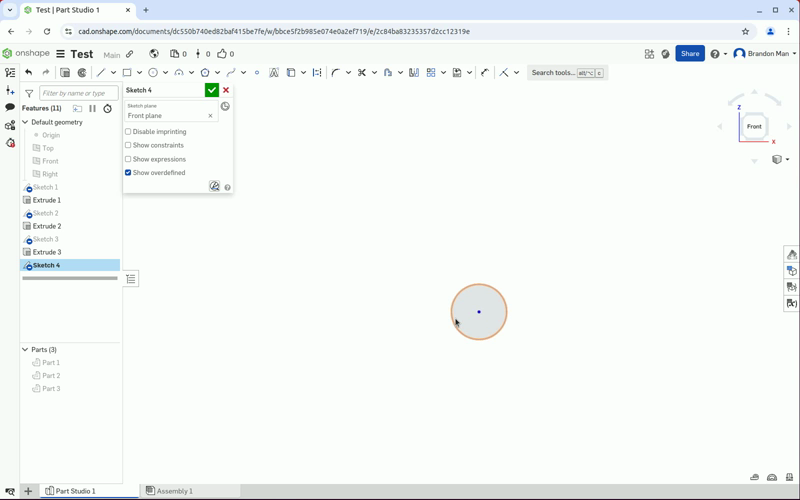
scroll(6)
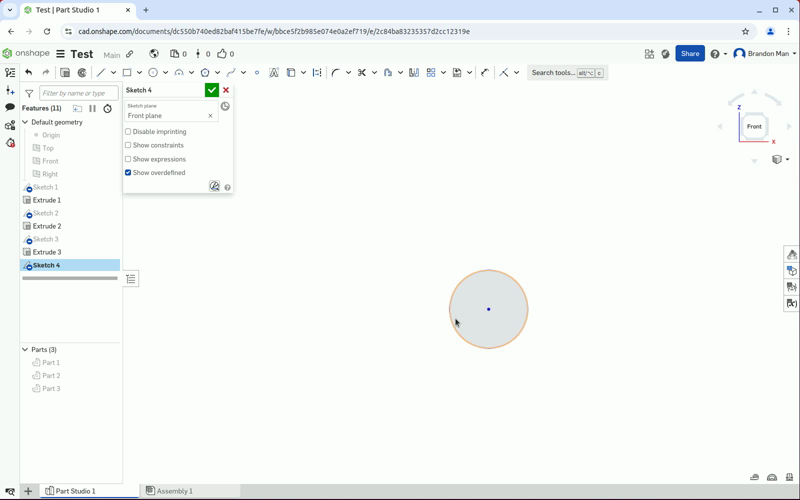
scroll(6)
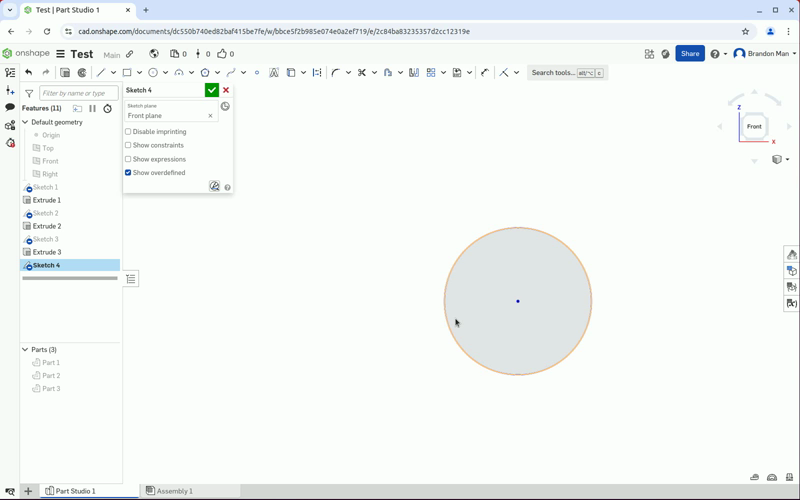
click(455, 318)
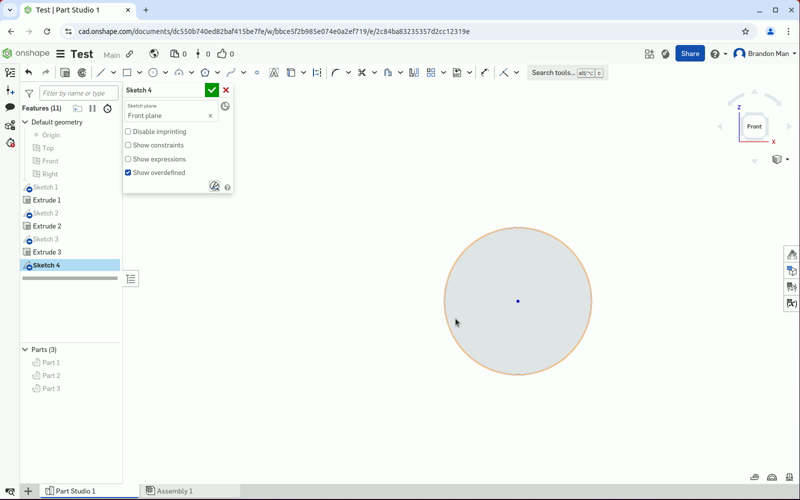
scroll(-6)
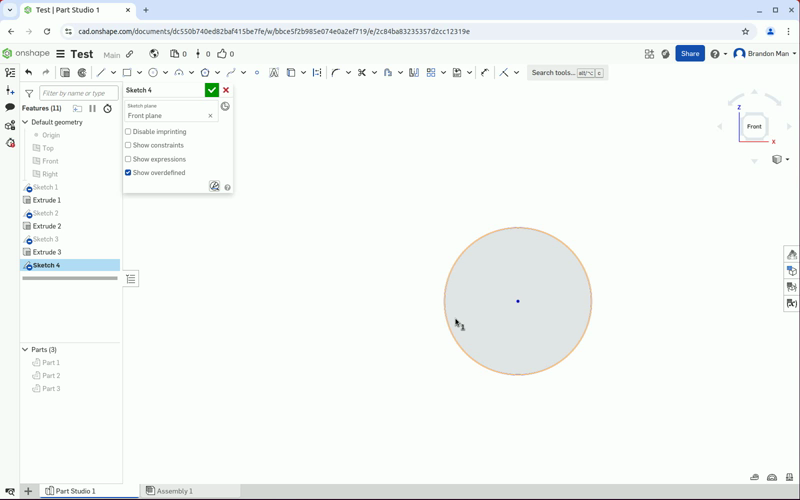
scroll(-6)
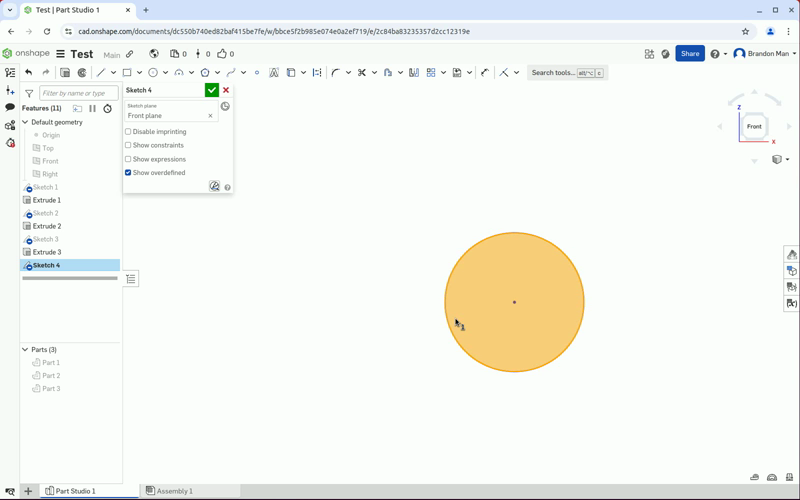
scroll(-6)
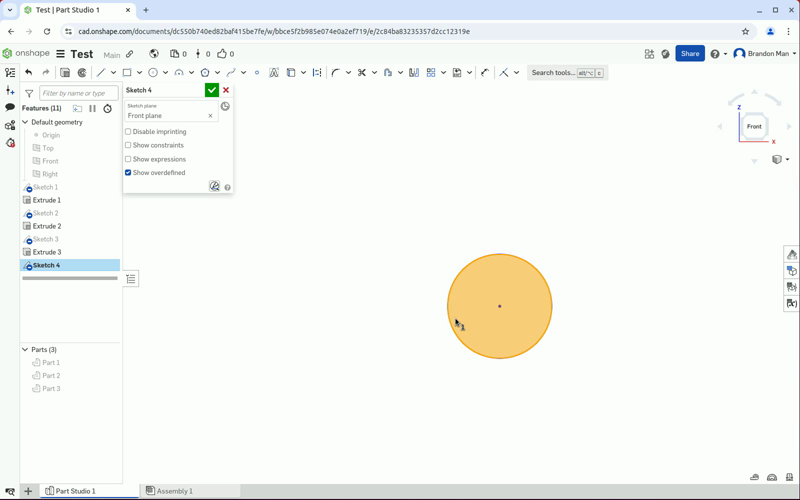
scroll(-6)
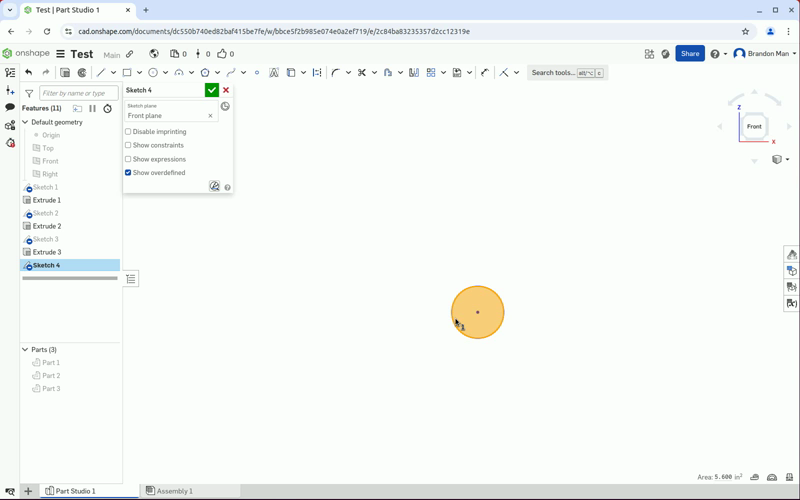
scroll(-6)
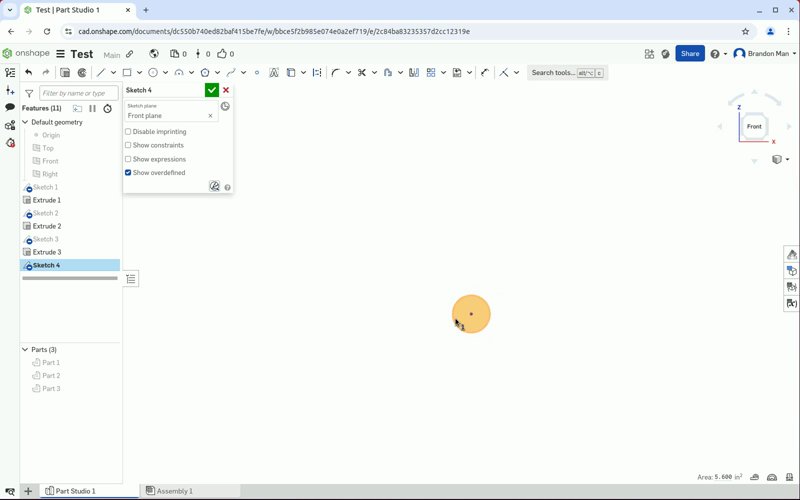
scroll(-6)
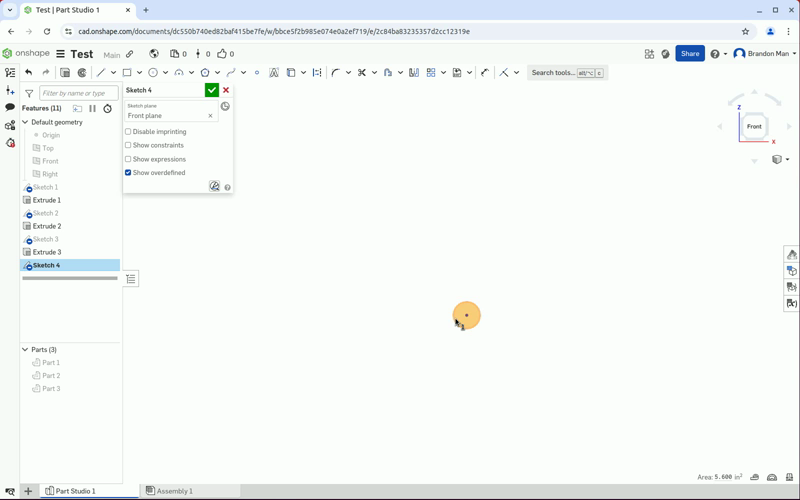
scroll(-6)
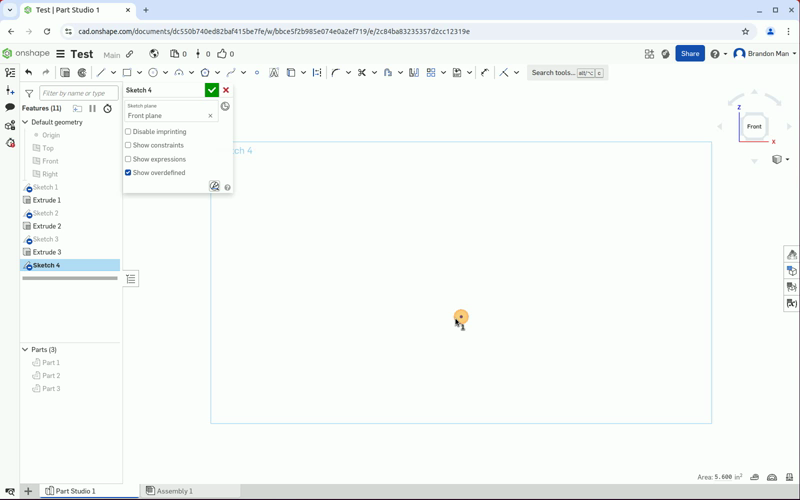
mouse_move(73, 352)
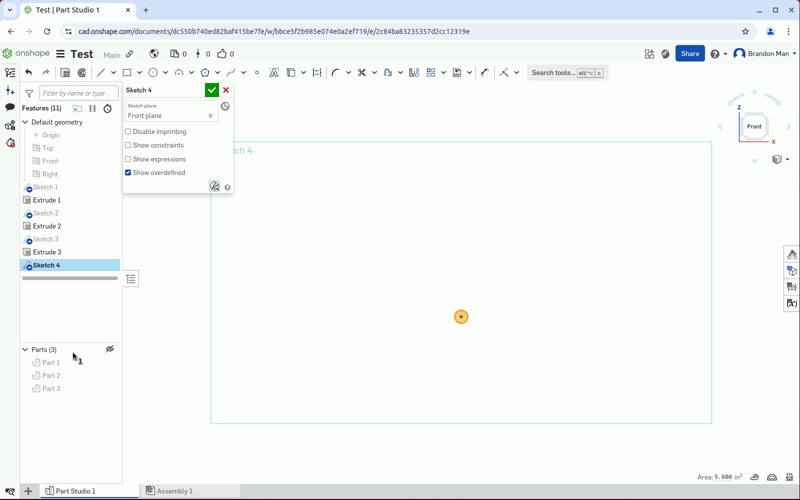
key(shift+y)
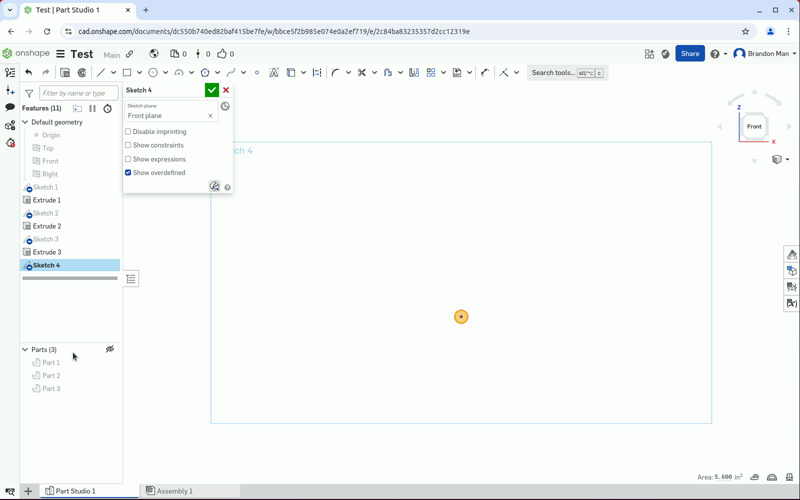
key(shift+e)
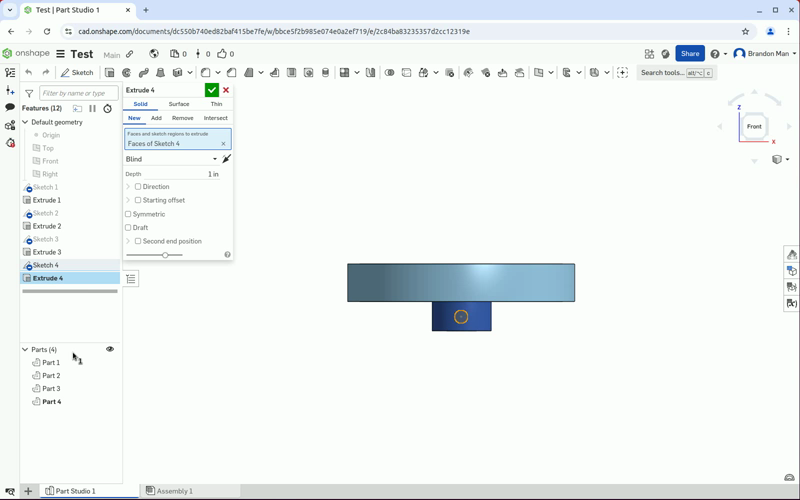
mouse_move(143, 106)
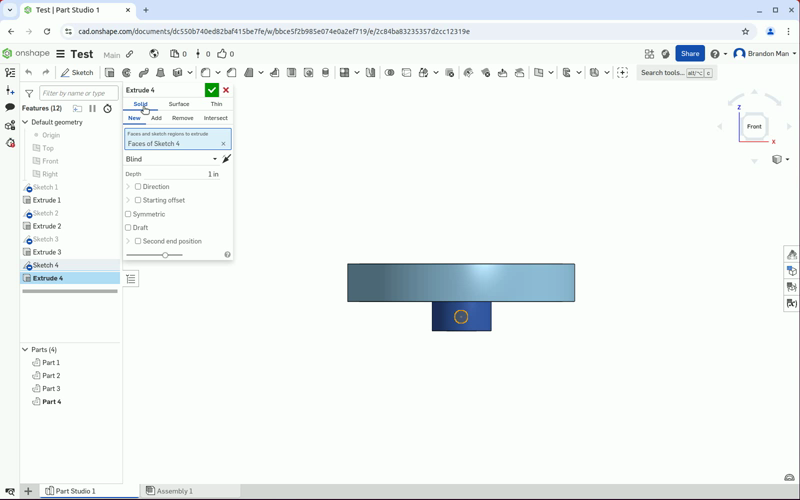
click(143, 106)
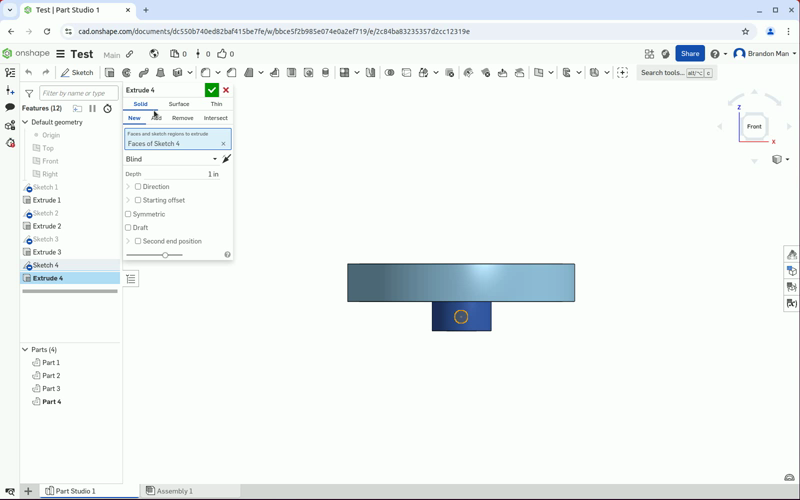
mouse_move(186, 120)
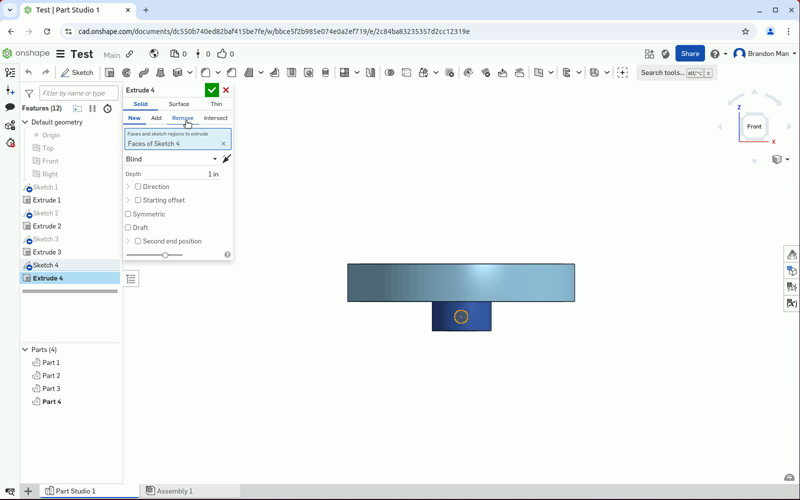
click(186, 120)
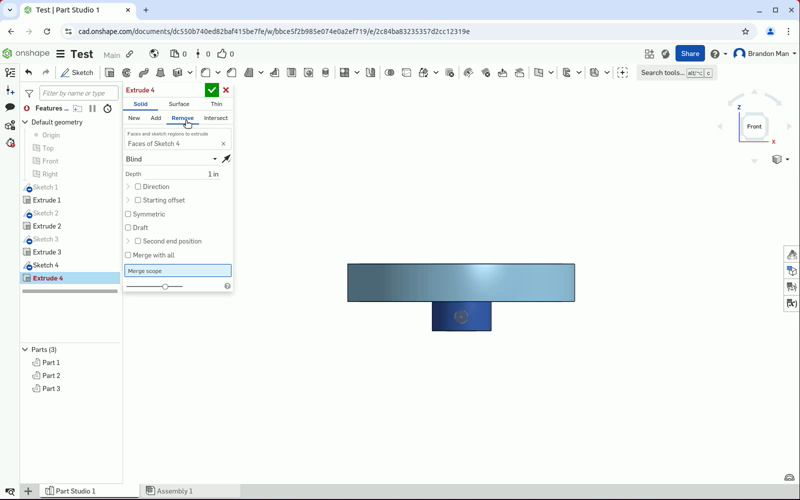
key(tab, 4)
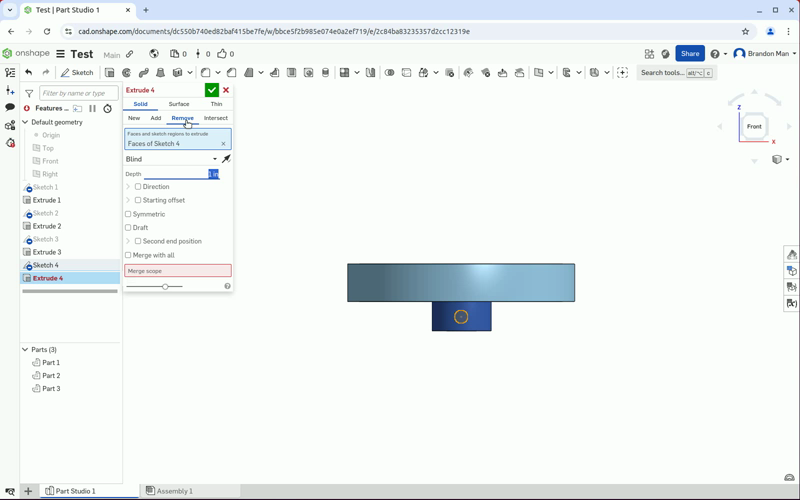
text(11.795)
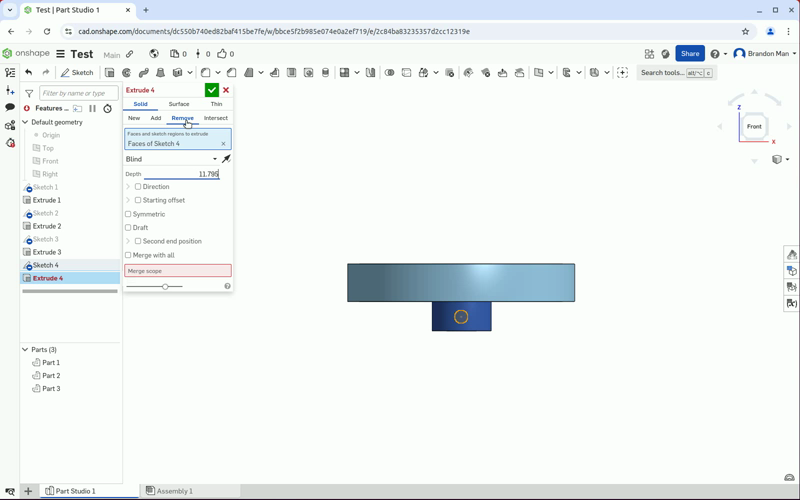
key(tab, 6)
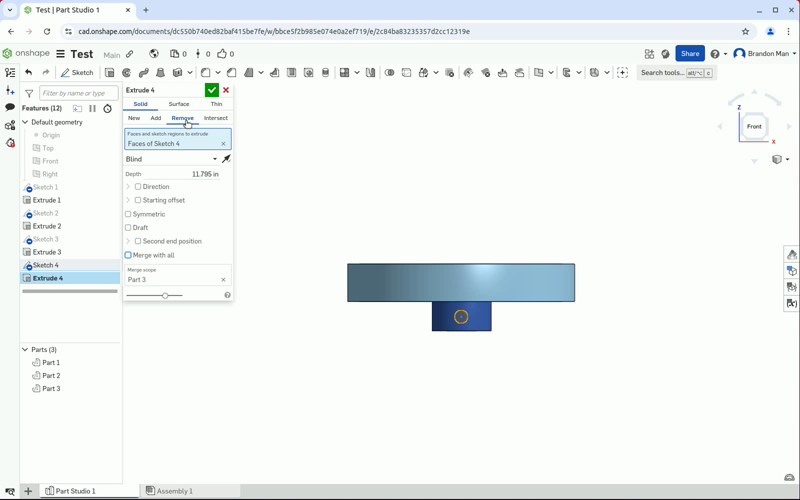
key(space)
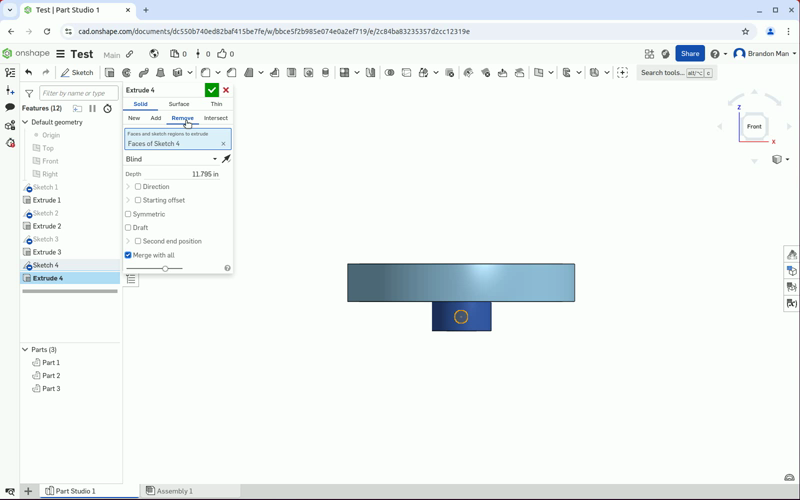
key(enter)
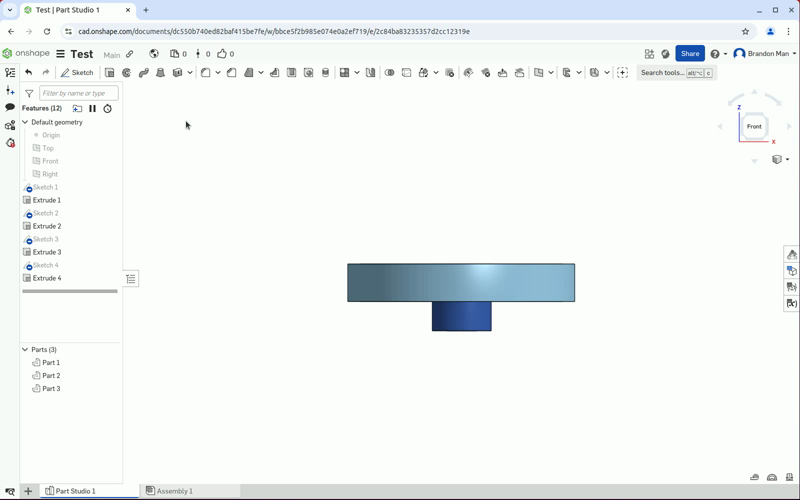
key(shift+h)
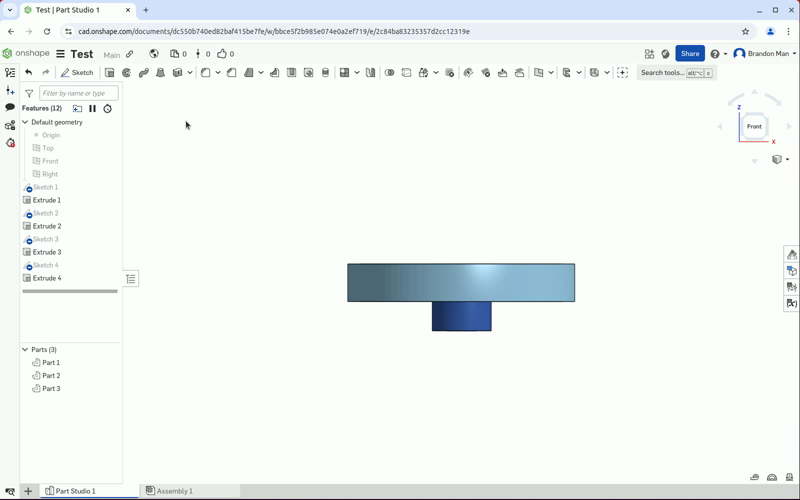
key(shift+h)
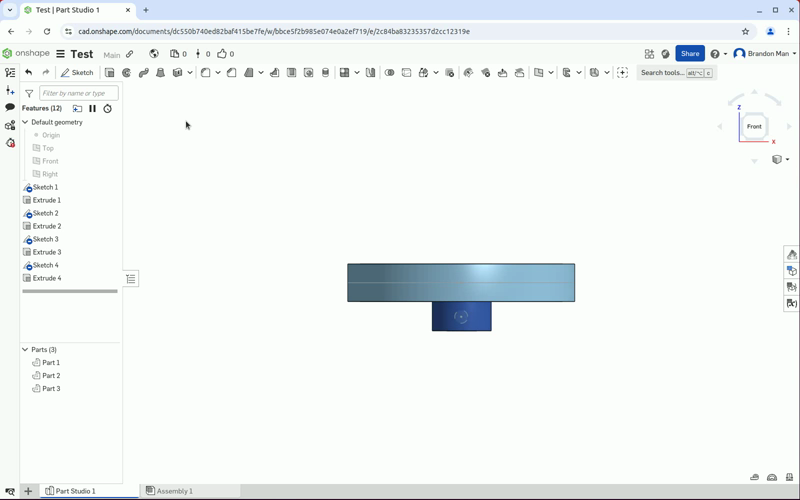
key(shift+7)
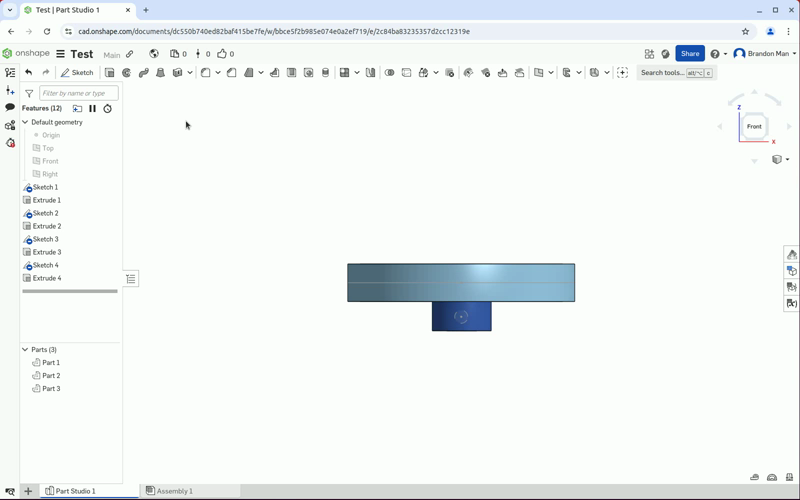
key(left, 2)
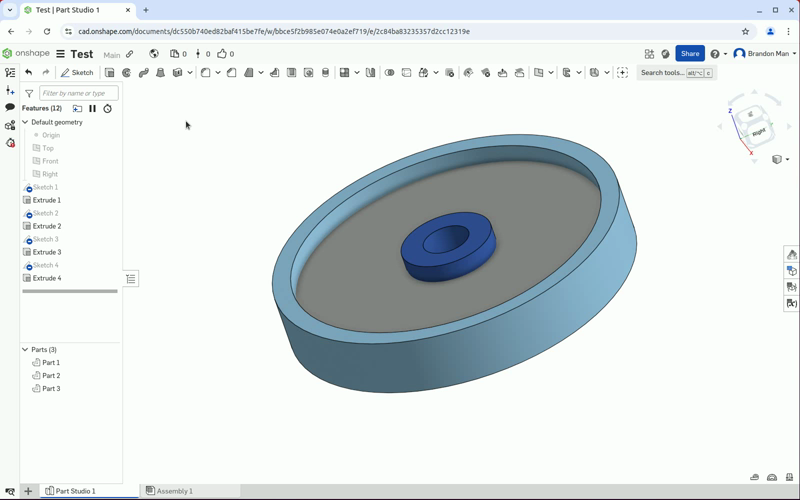
key(down, 2)
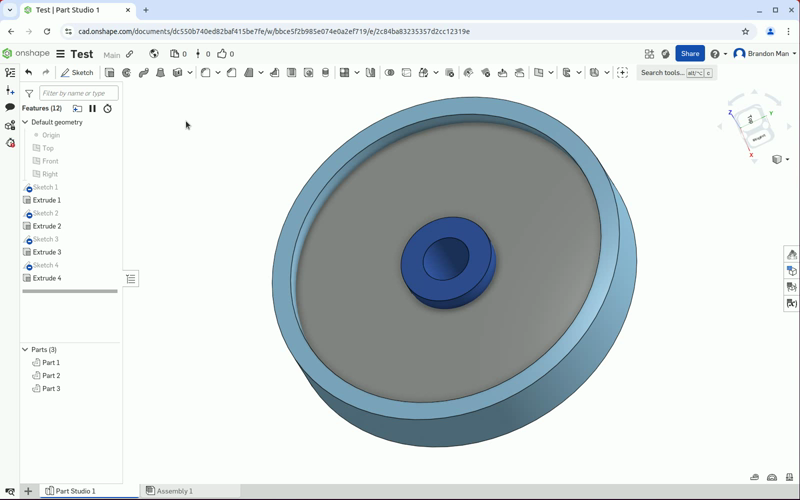
key(up, 2)
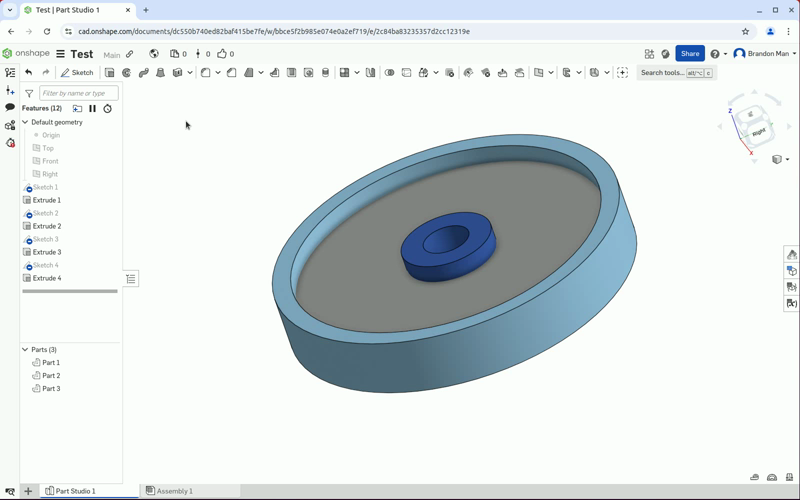
key(right, 2)
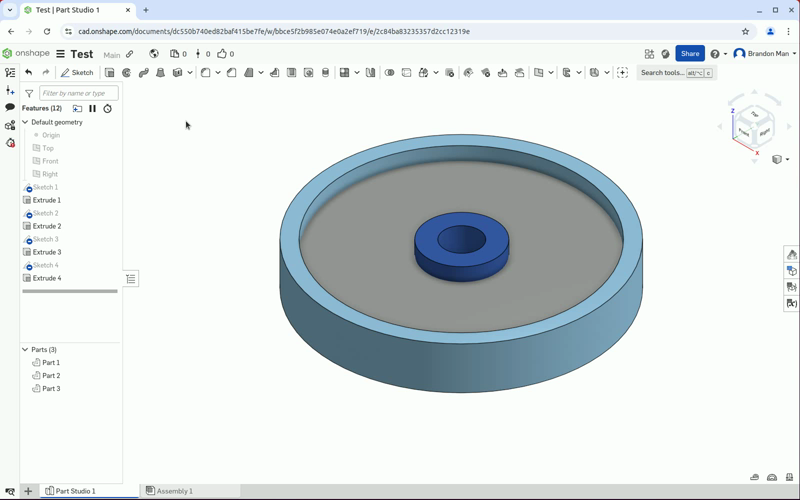
mouse_move(73, 189)
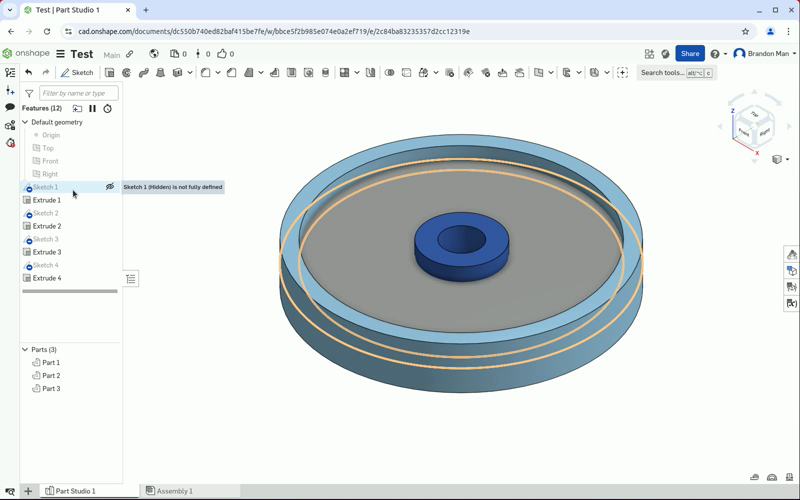
click(73, 189)